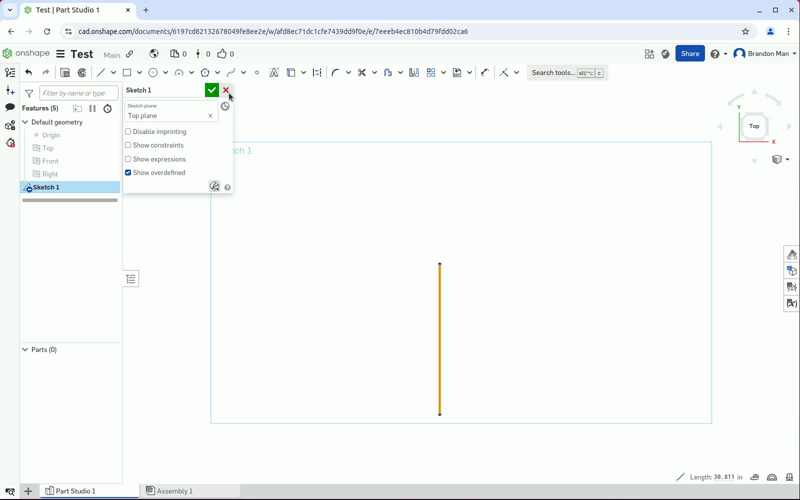
key(shift+h)
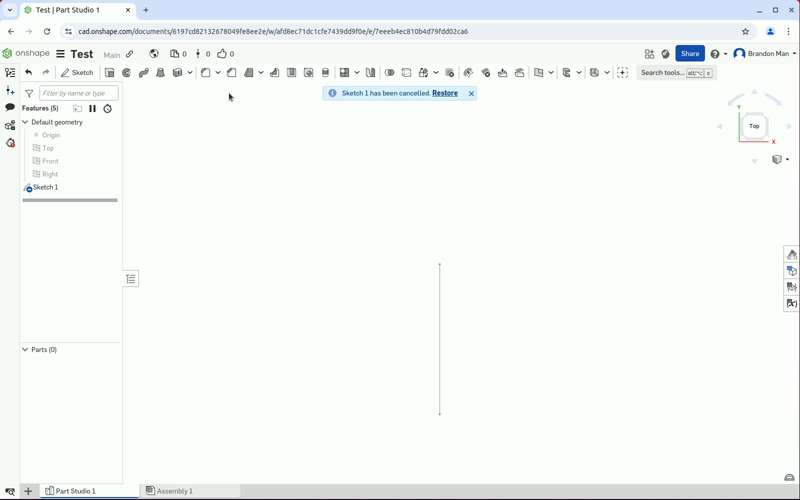
key(shift+s)
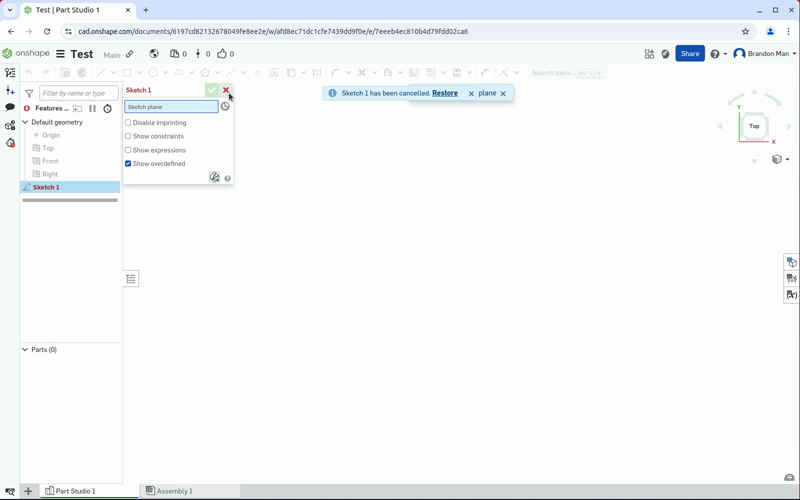
mouse_move(73, 150)
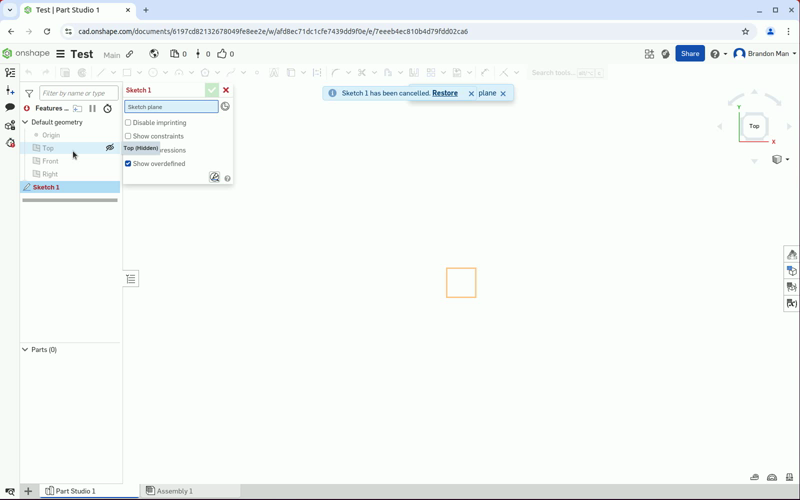
click(73, 150)
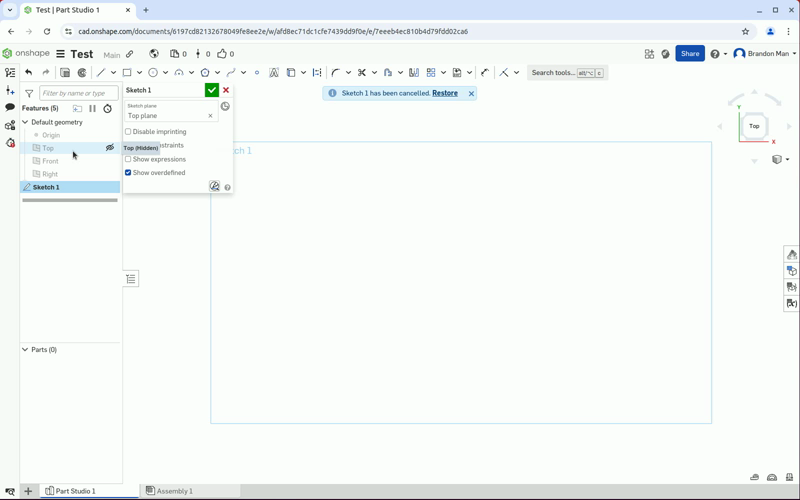
mouse_move(73, 352)
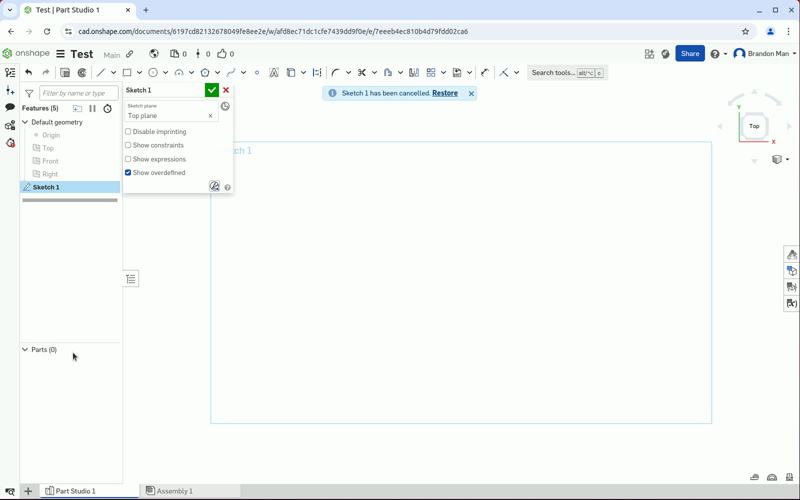
key(y)
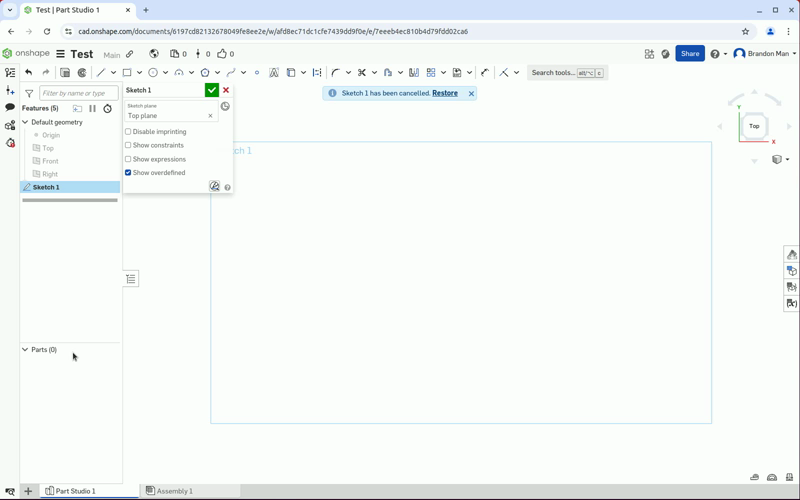
key(l)
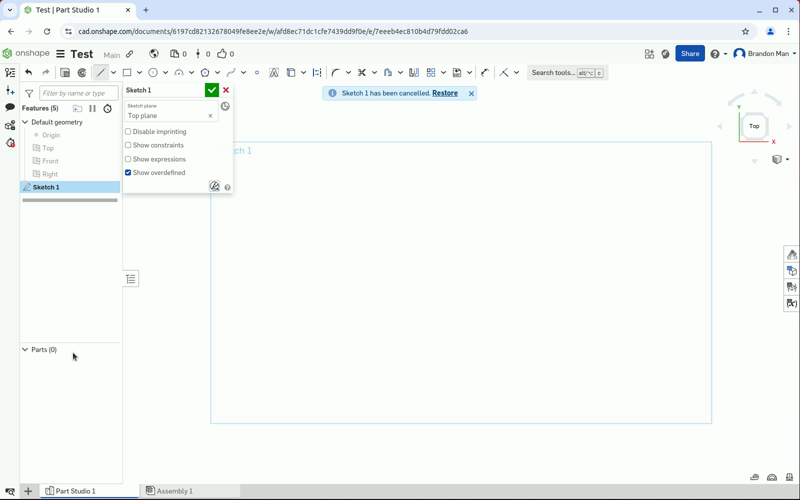
key_down(shift)
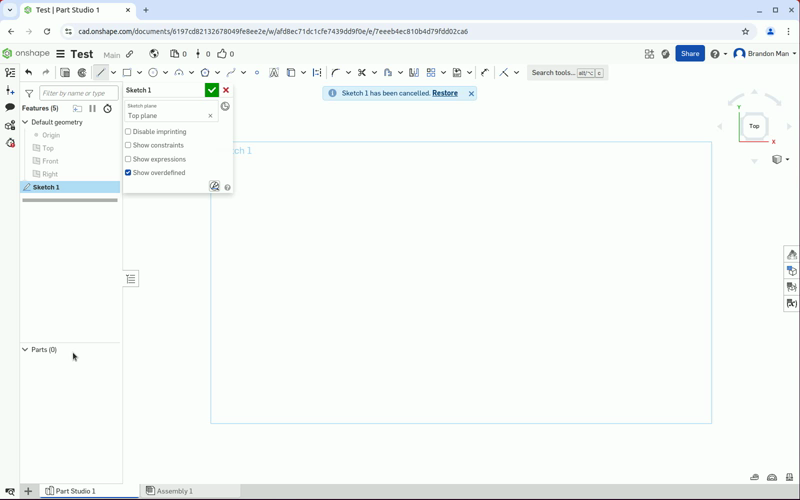
mouse_move(348, 342)
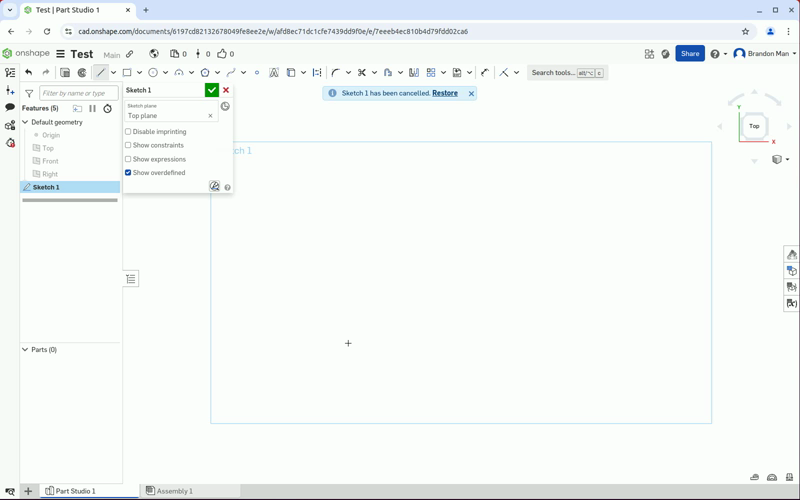
click(348, 342)
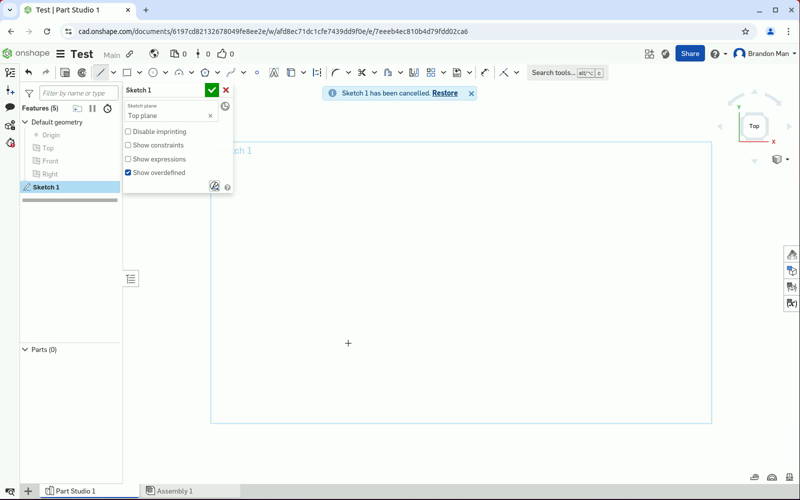
key_up(shift)
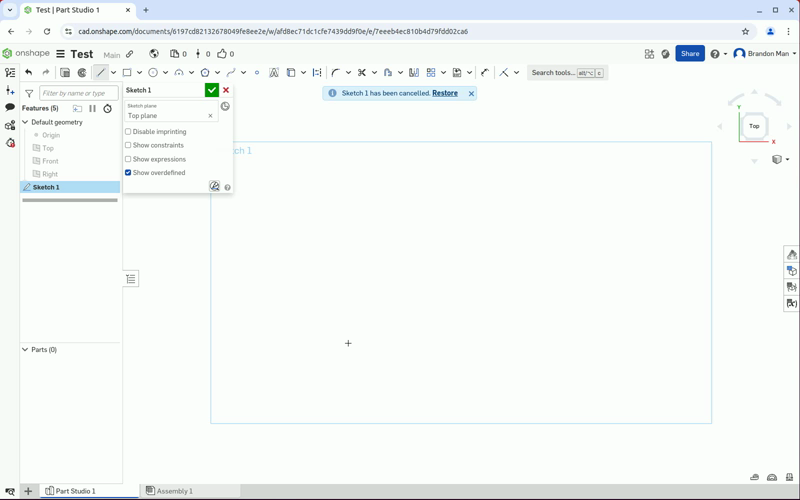
key_down(shift)
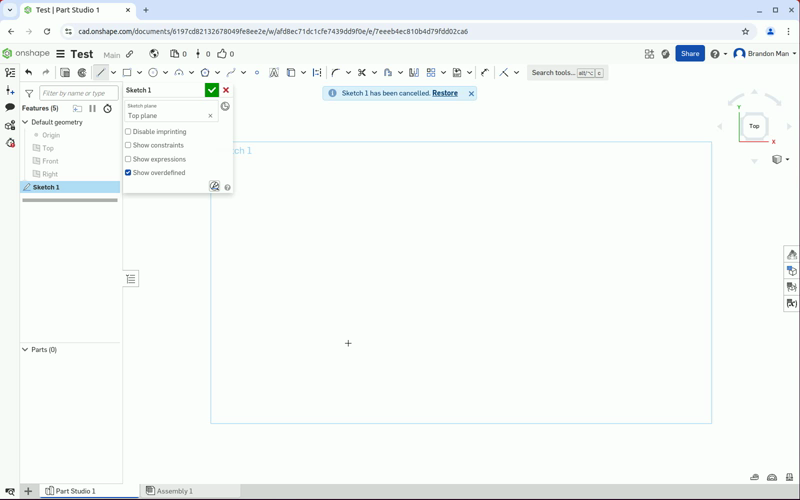
mouse_move(473, 342)
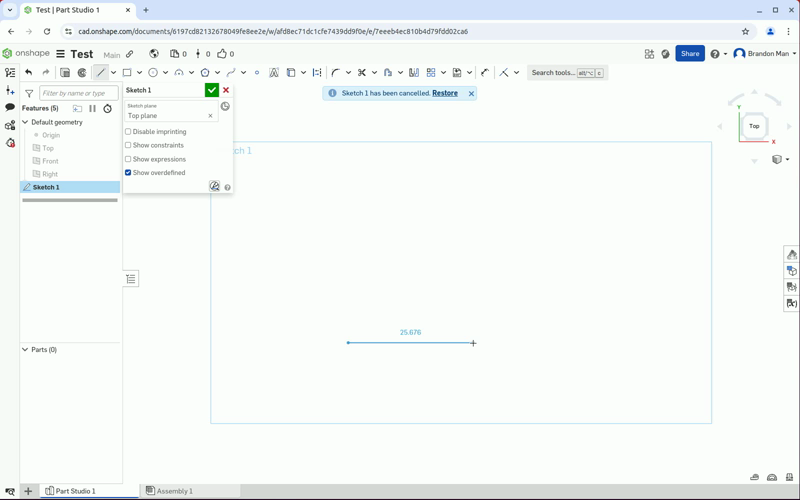
click(473, 342)
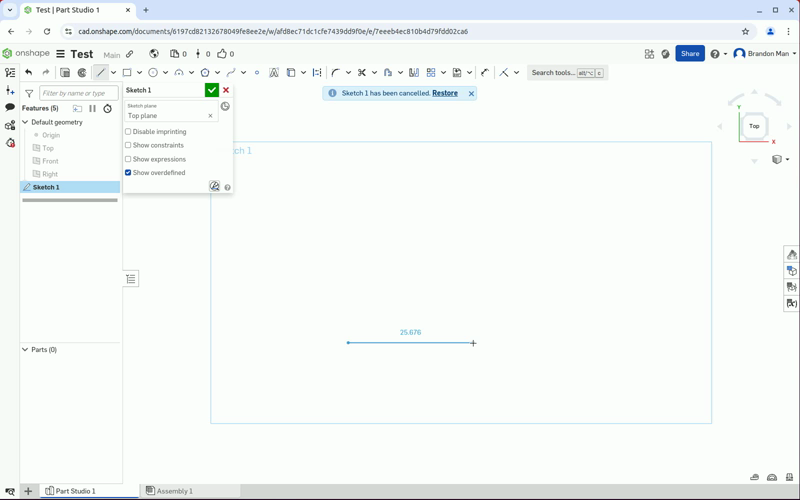
key_up(shift)
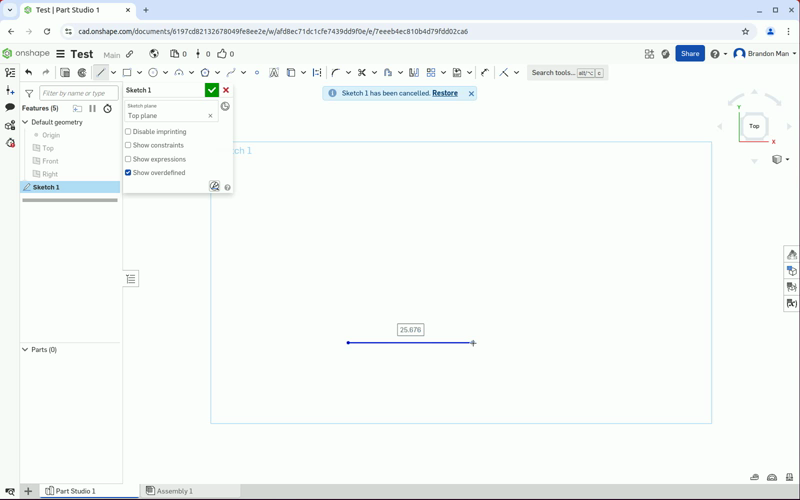
key_down(shift)
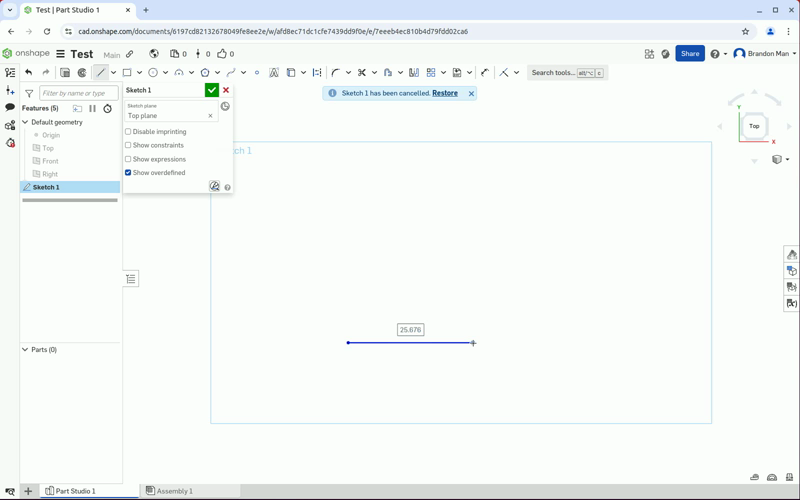
mouse_move(503, 342)
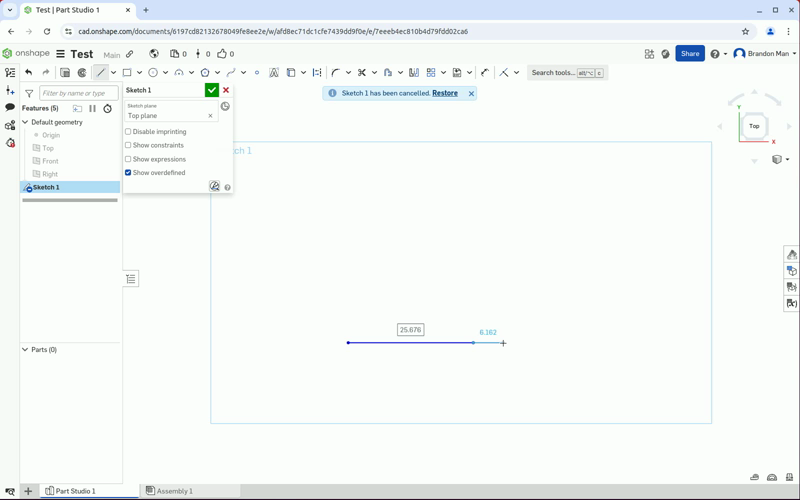
mouse_move(473, 311)
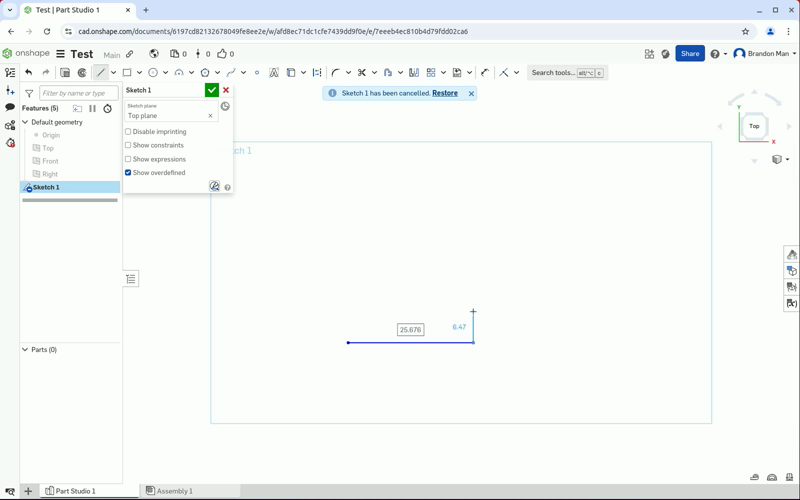
click(473, 311)
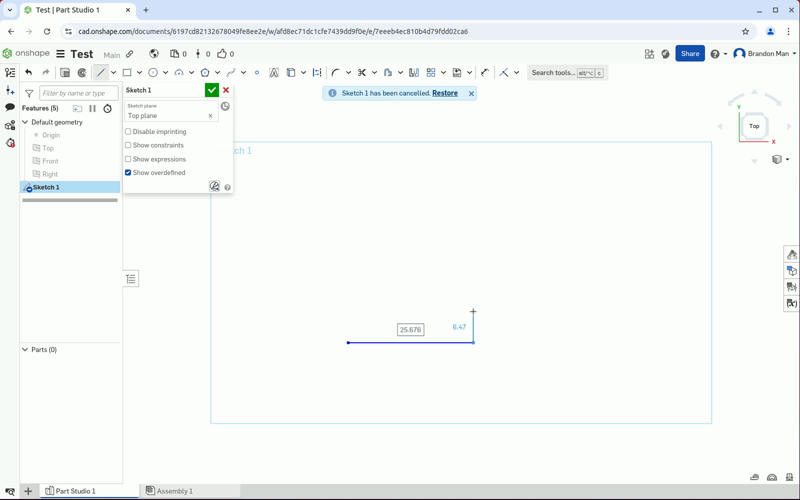
key_up(shift)
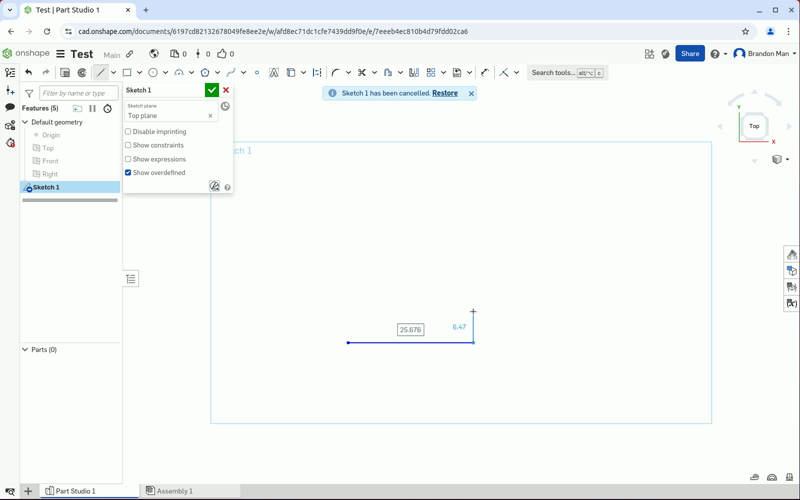
key_down(shift)
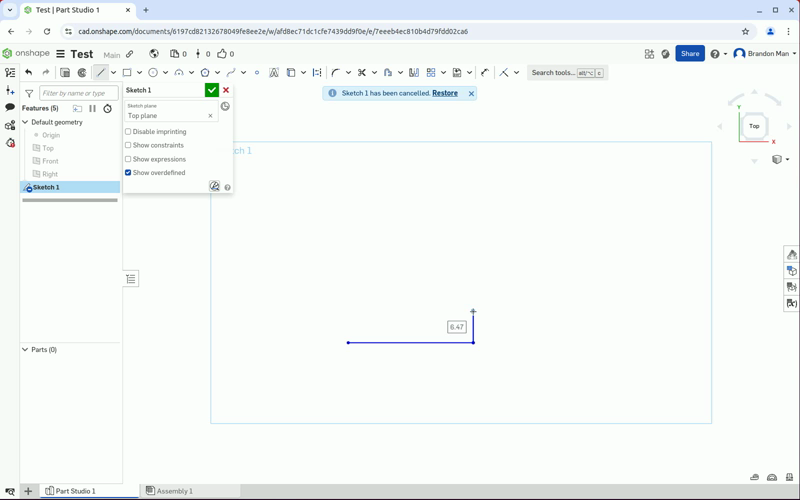
mouse_move(503, 311)
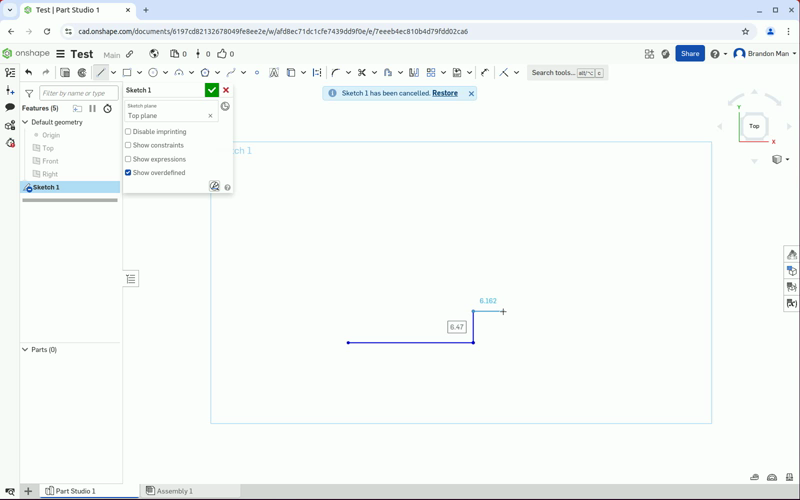
mouse_move(473, 279)
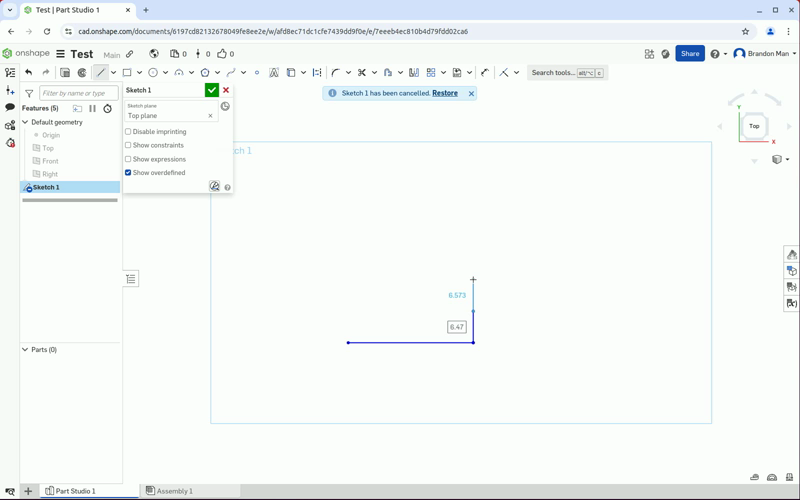
click(473, 279)
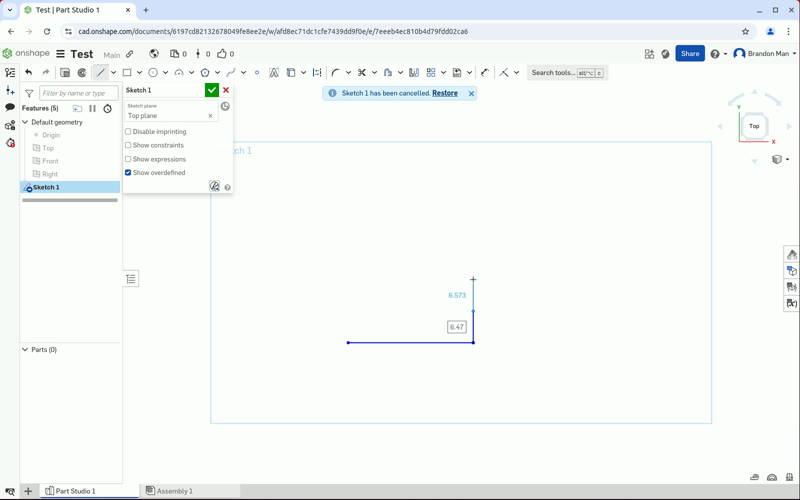
key_up(shift)
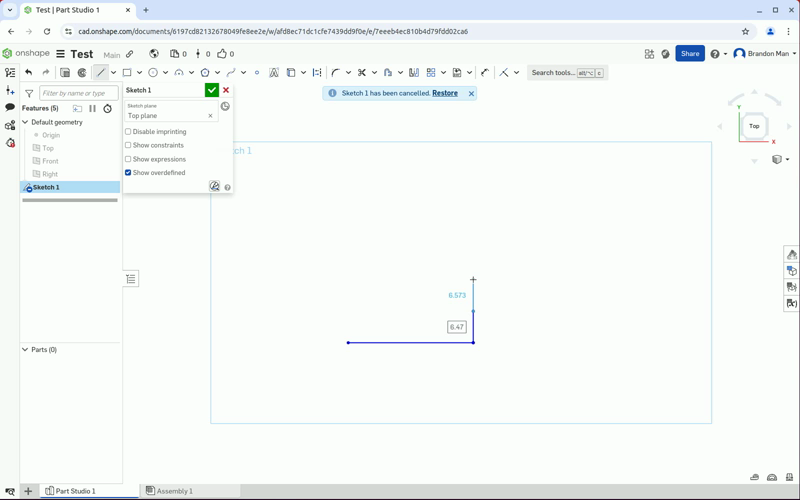
key_down(shift)
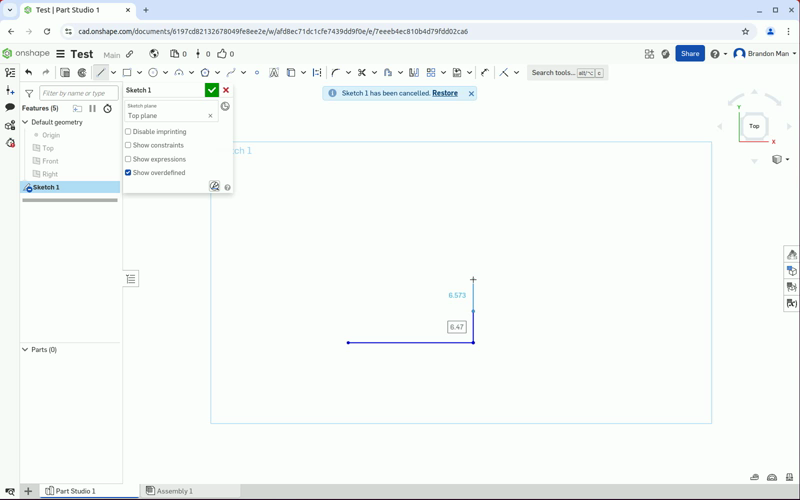
mouse_move(503, 279)
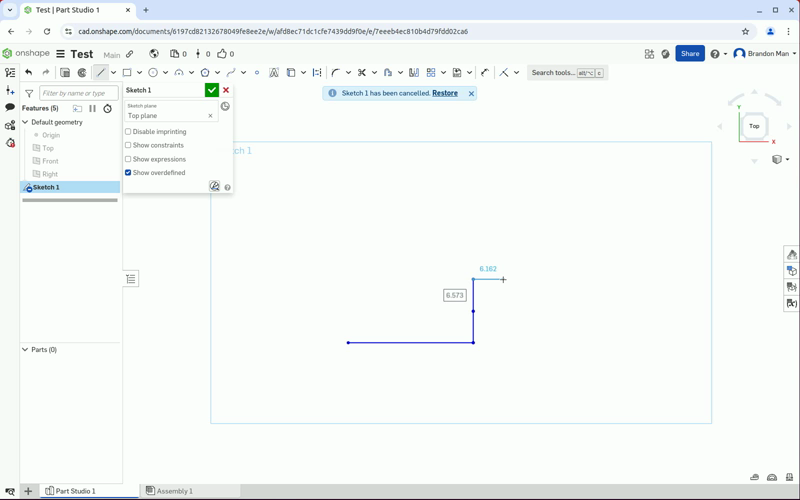
mouse_move(473, 249)
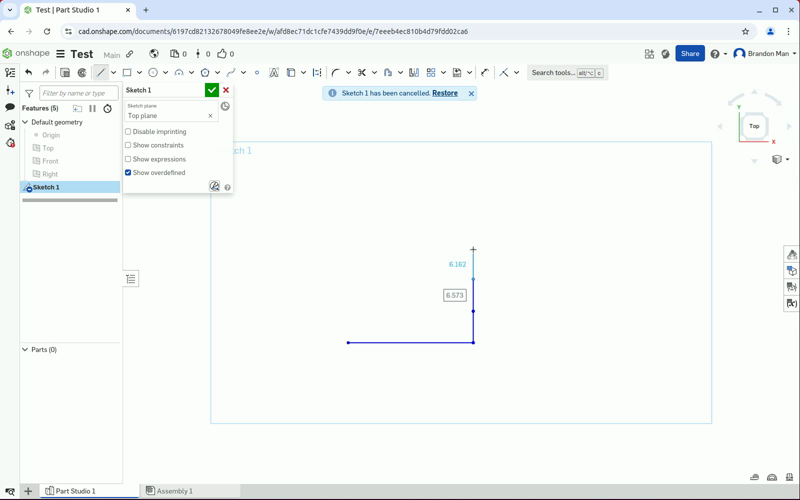
click(473, 249)
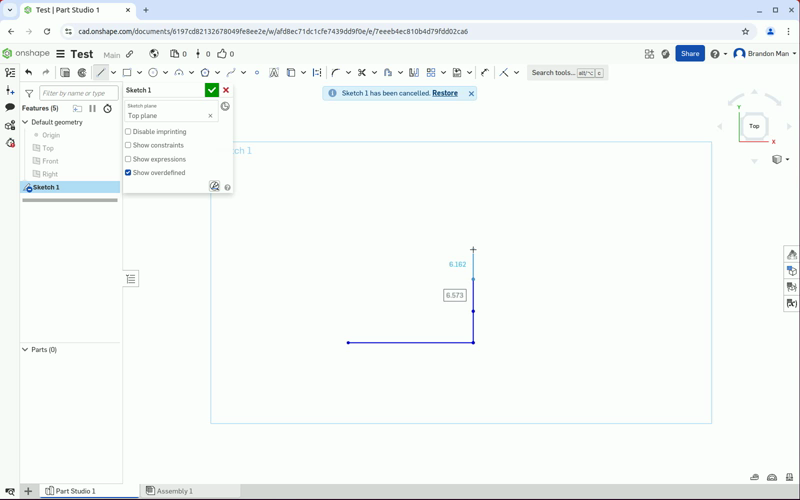
key_up(shift)
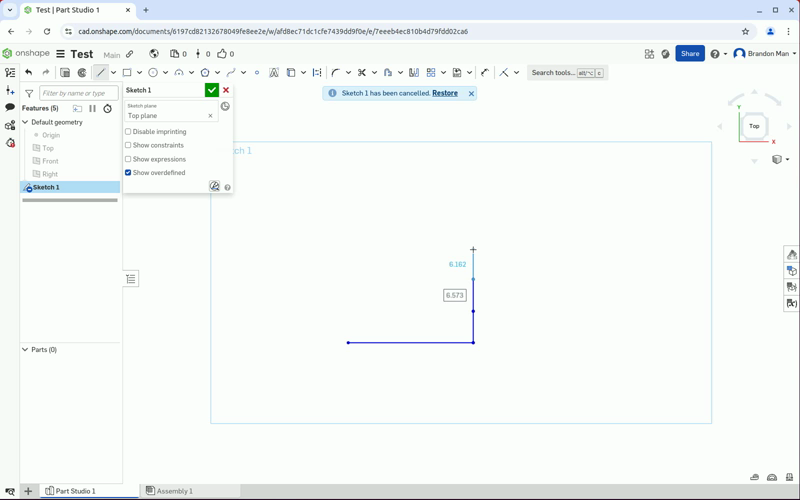
key_down(shift)
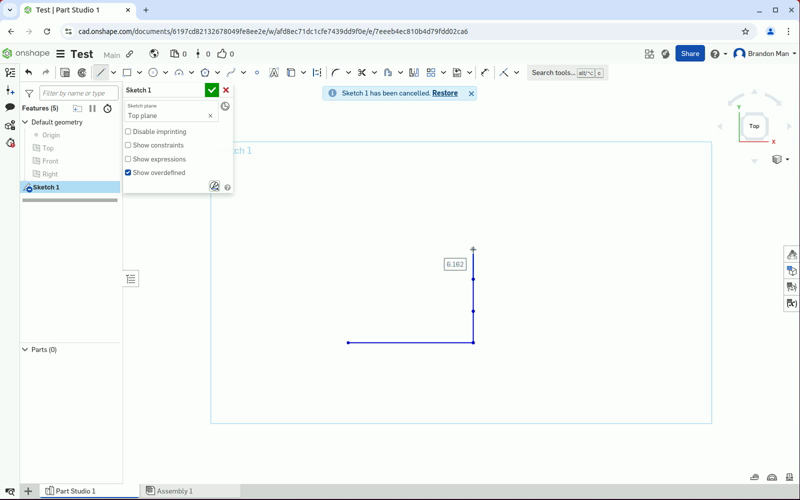
mouse_move(348, 249)
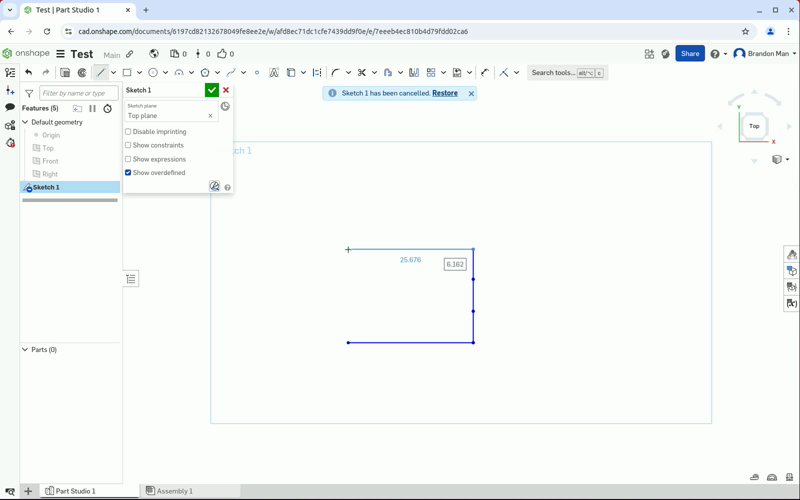
click(348, 249)
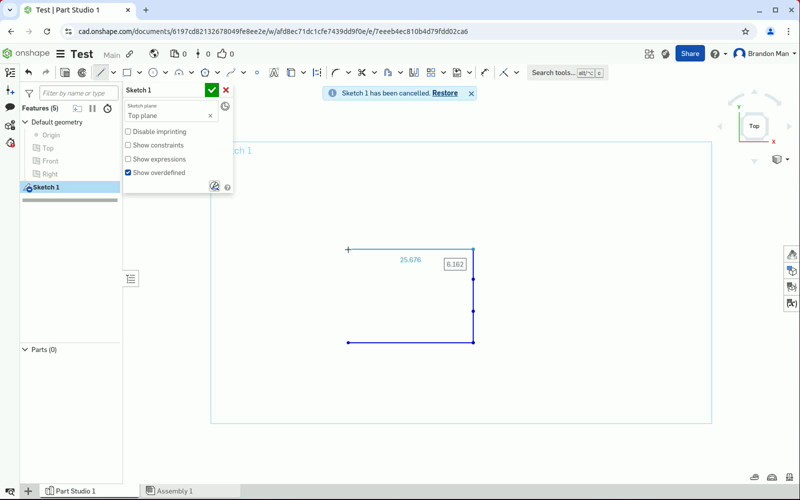
key_up(shift)
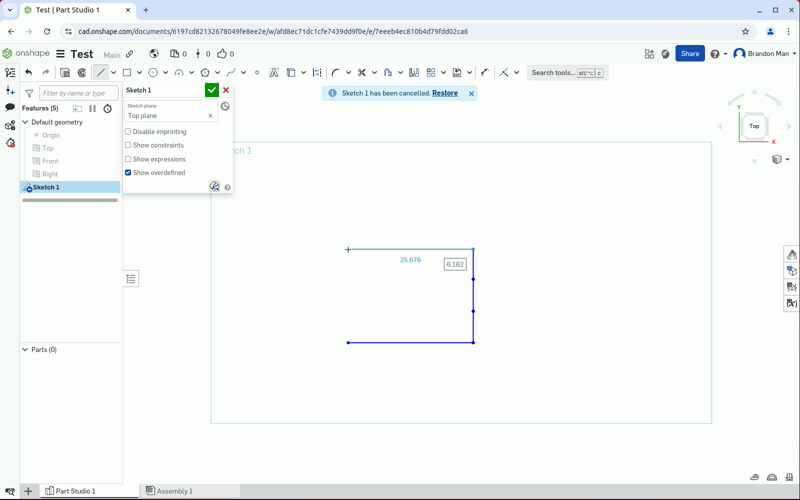
key_down(shift)
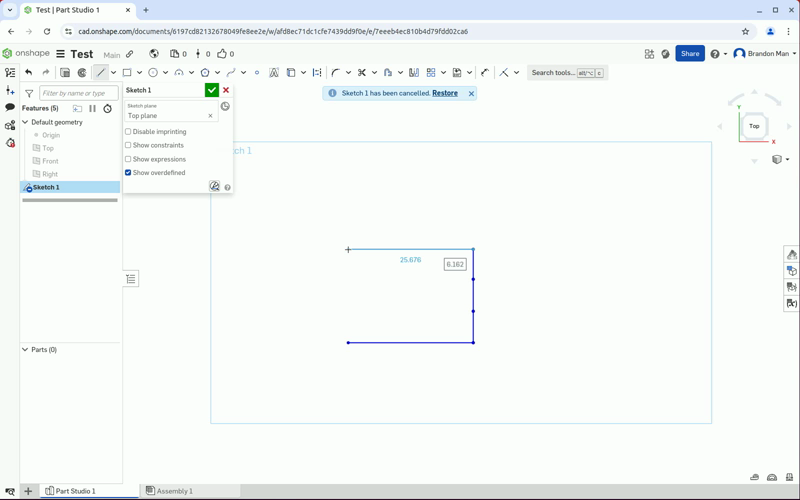
mouse_move(348, 342)
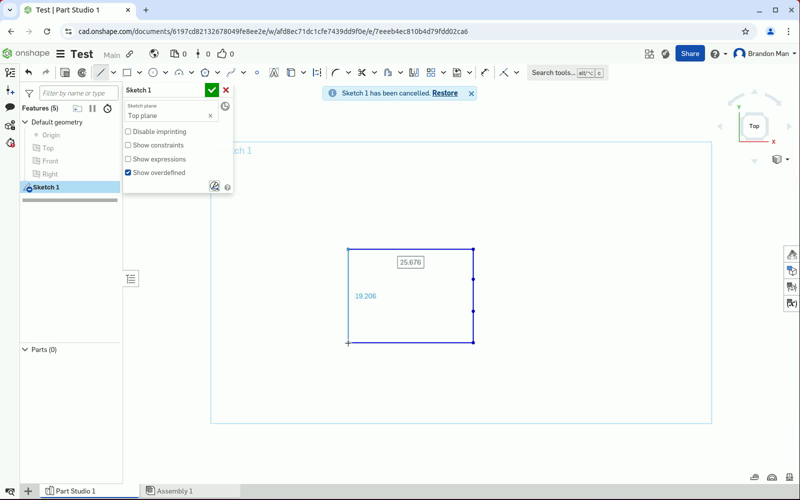
key_up(shift)
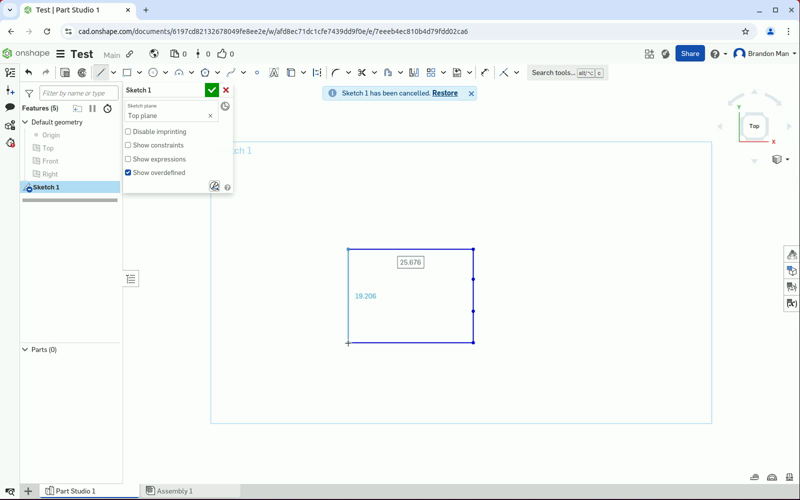
click(348, 342)
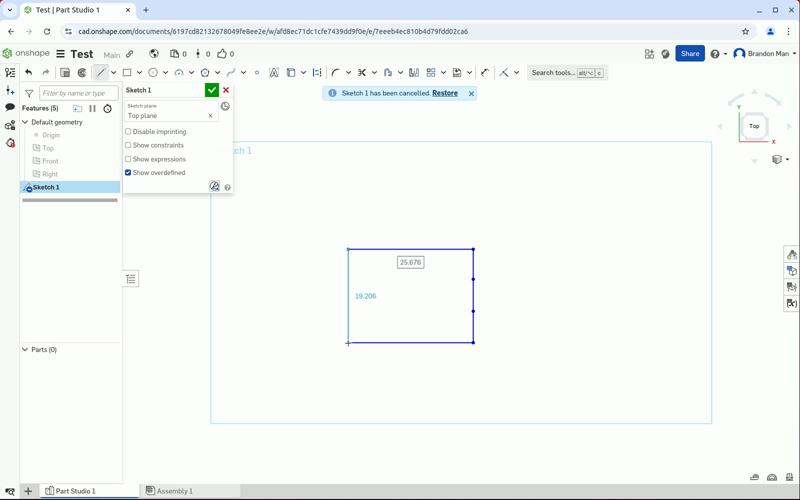
key(esc)
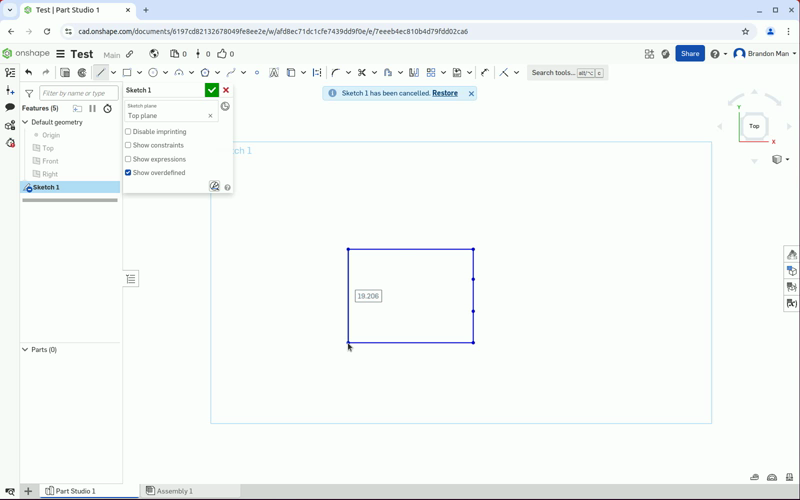
mouse_move(391, 302)
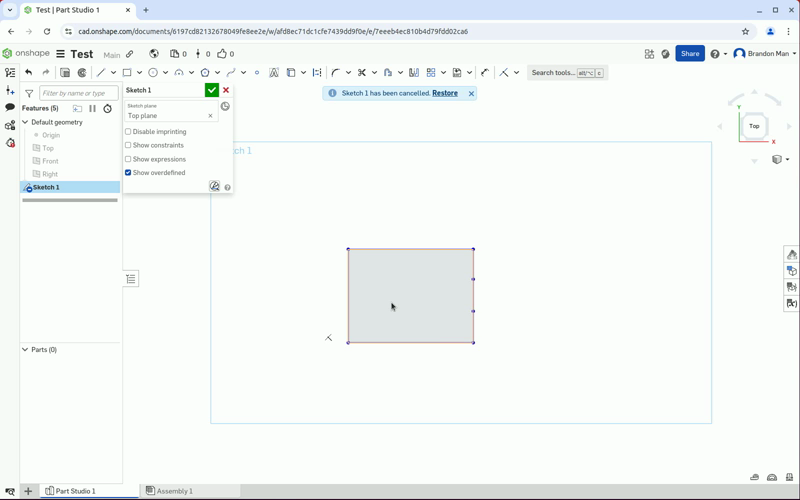
click(391, 302)
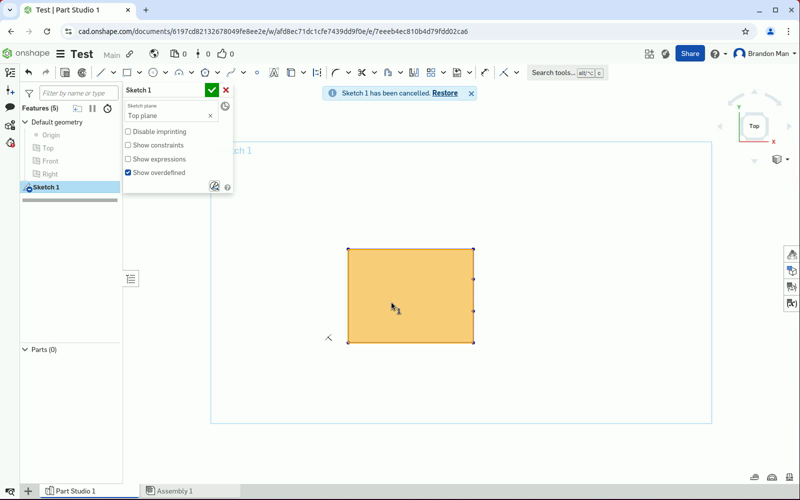
mouse_move(73, 352)
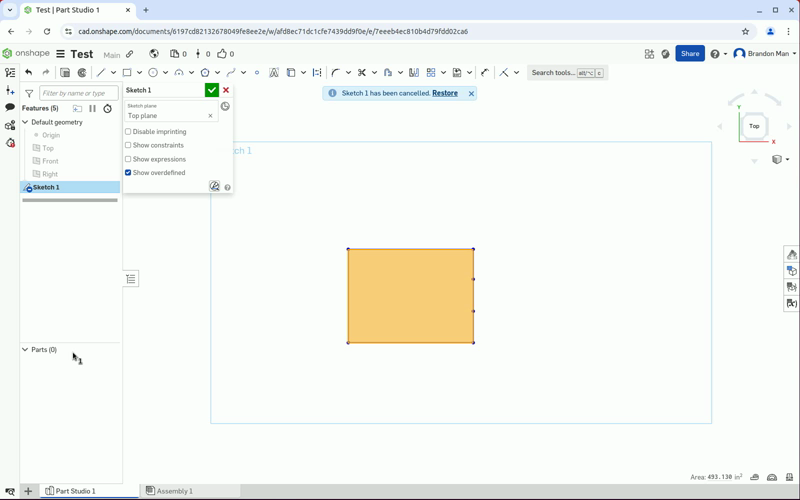
key(shift+y)
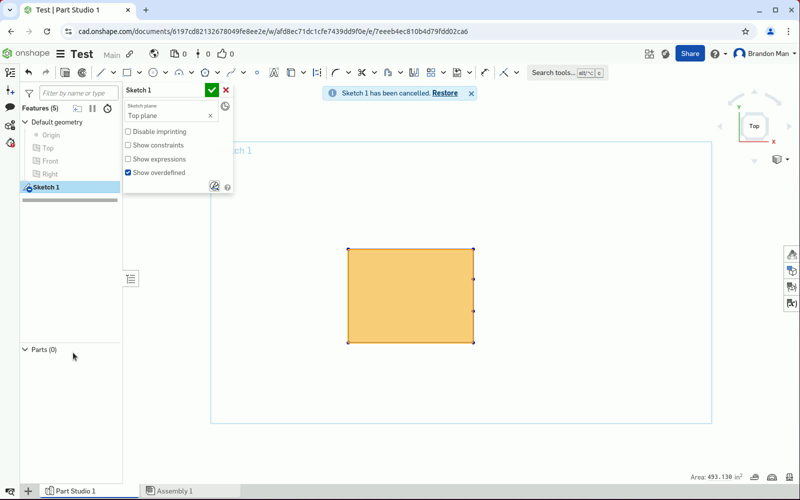
key(shift+e)
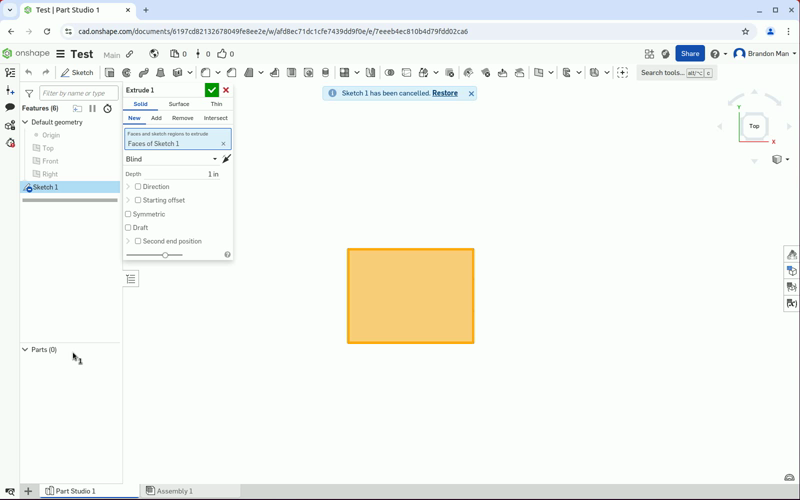
mouse_move(143, 106)
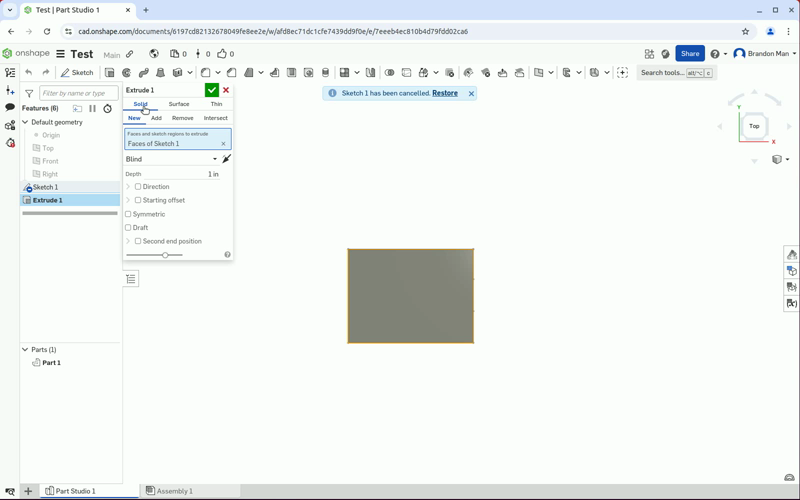
click(143, 106)
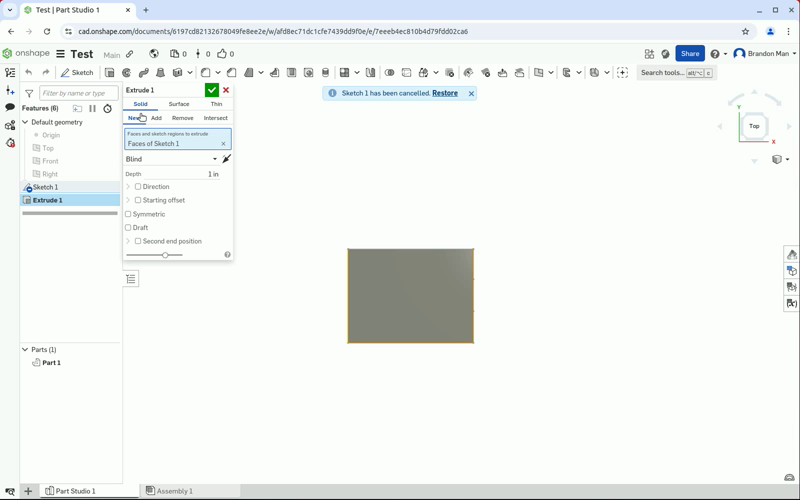
mouse_move(137, 120)
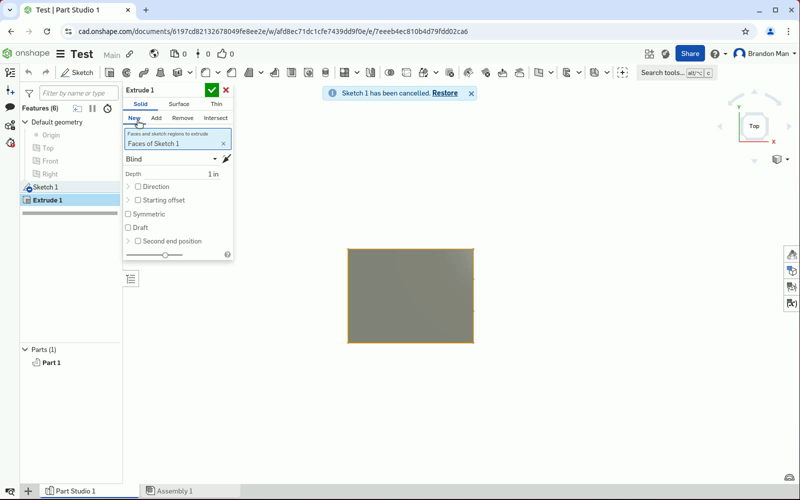
click(137, 120)
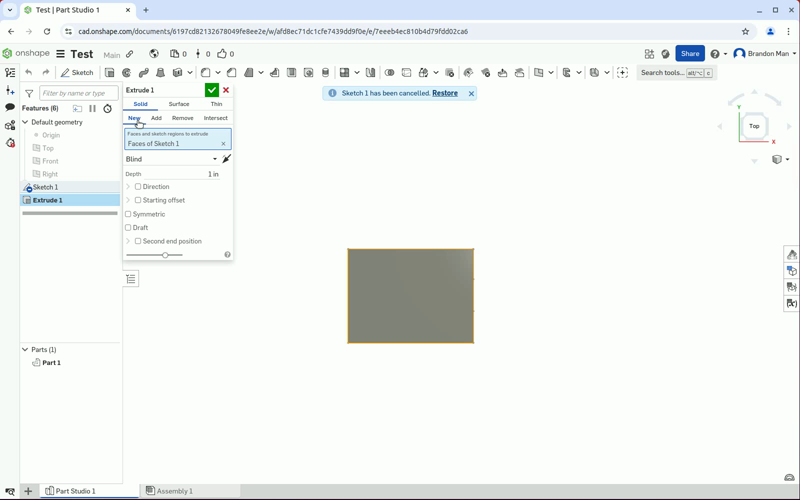
key(tab, 4)
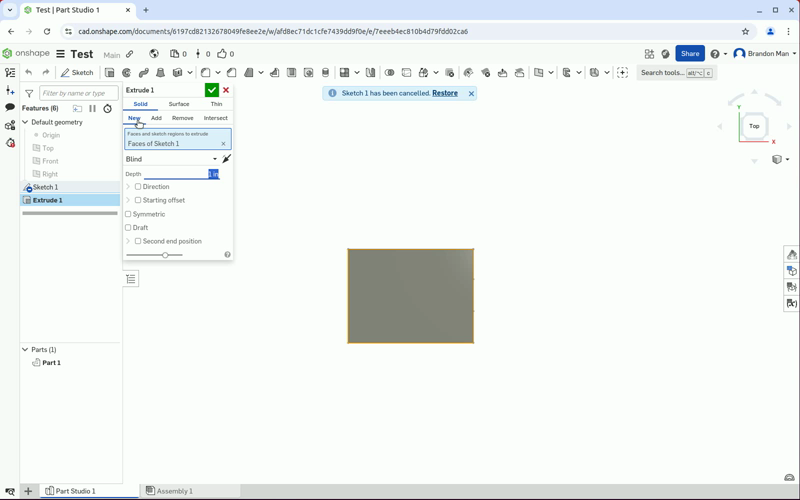
text(12.758)
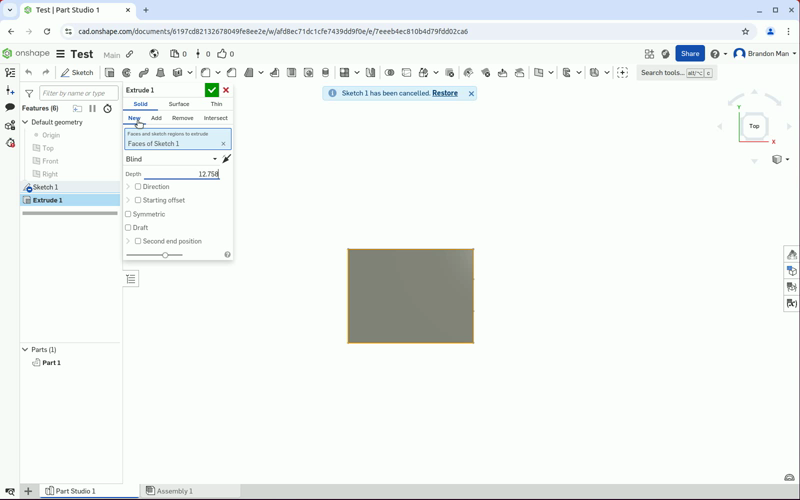
key(enter)
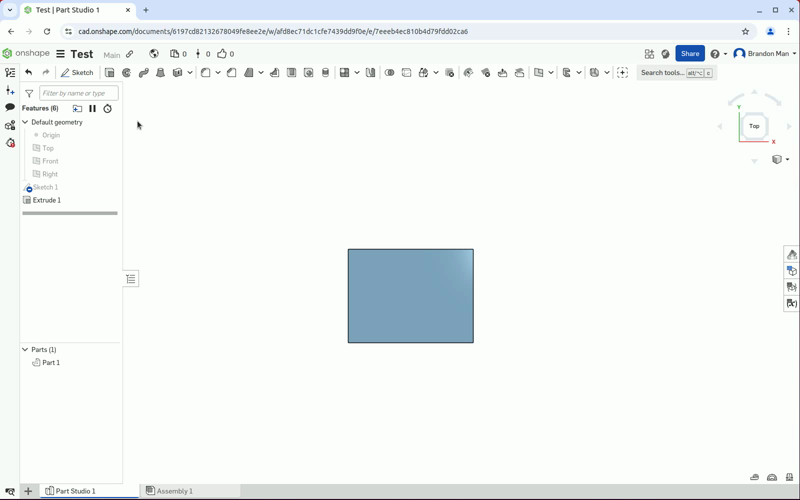
key(shift+h)
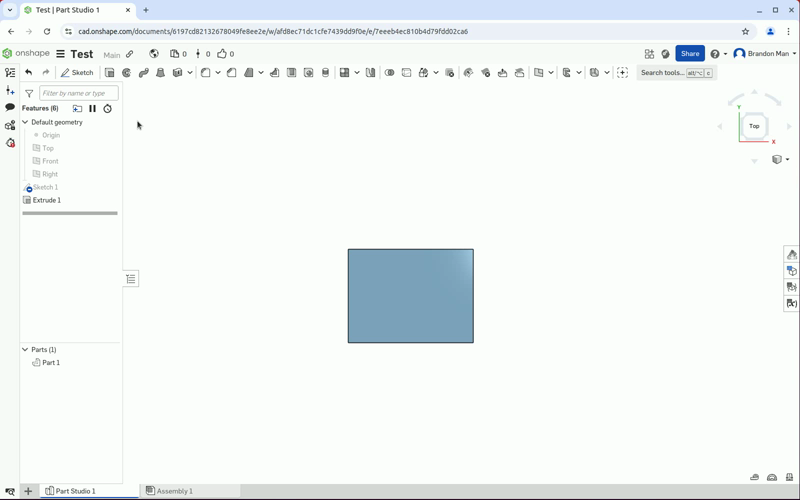
key(shift+h)
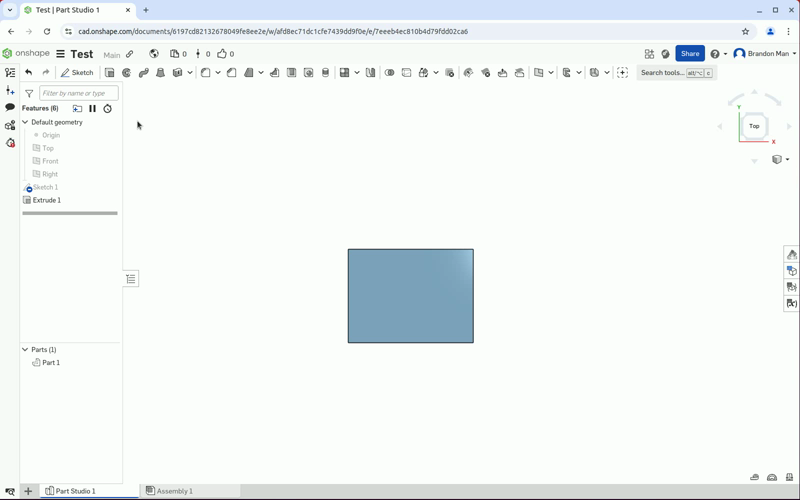
mouse_move(73, 189)
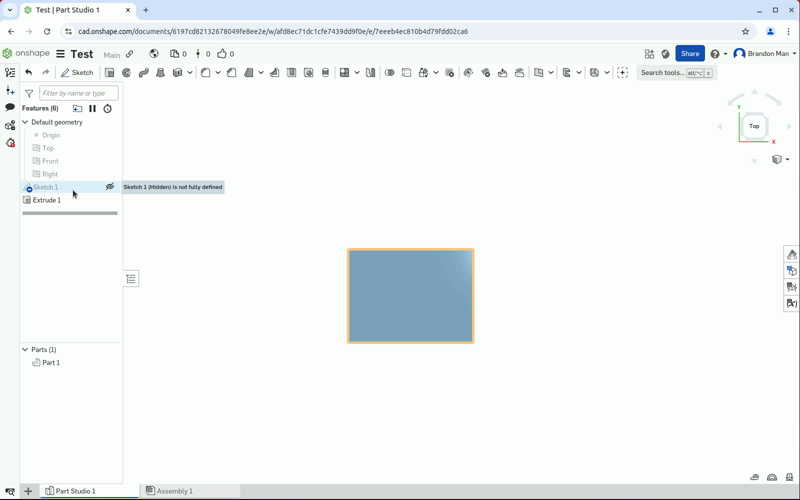
click(73, 189)
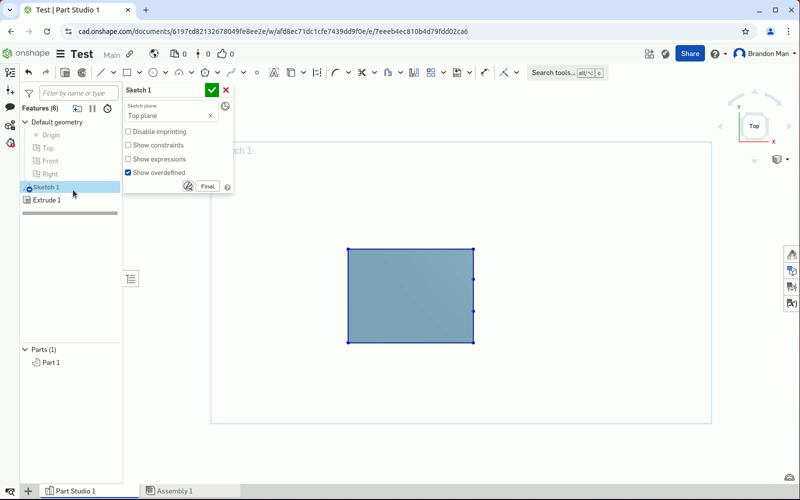
mouse_move(229, 92)
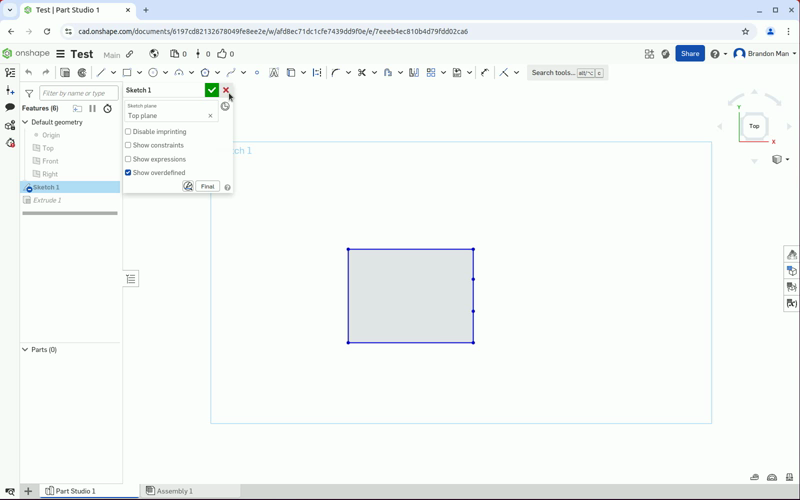
click(229, 92)
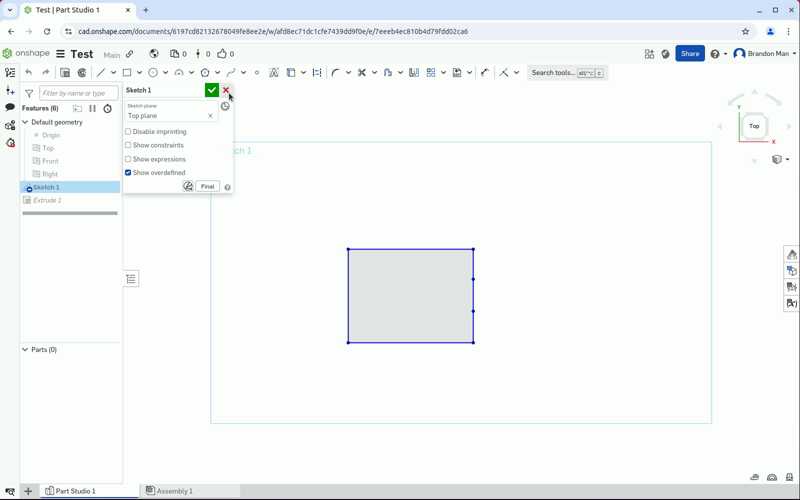
key(shift+s)
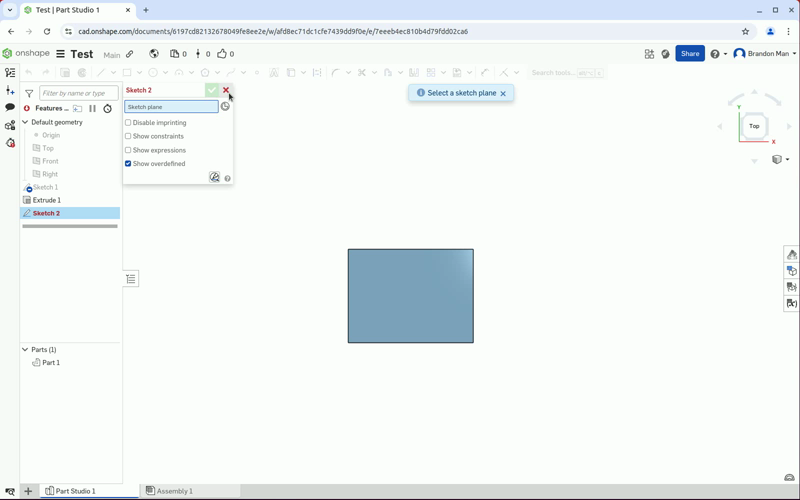
mouse_move(73, 150)
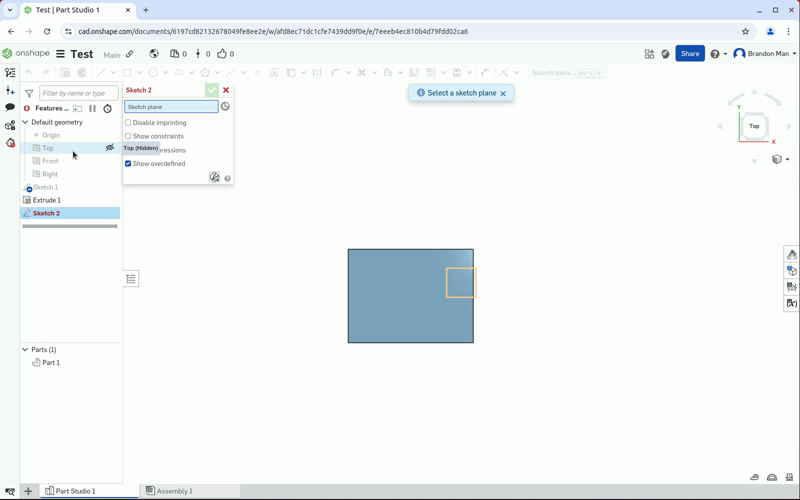
click(73, 150)
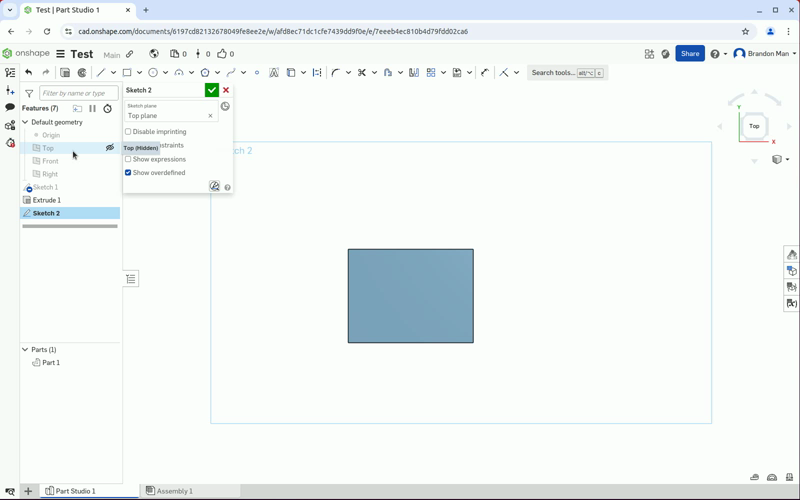
mouse_move(73, 352)
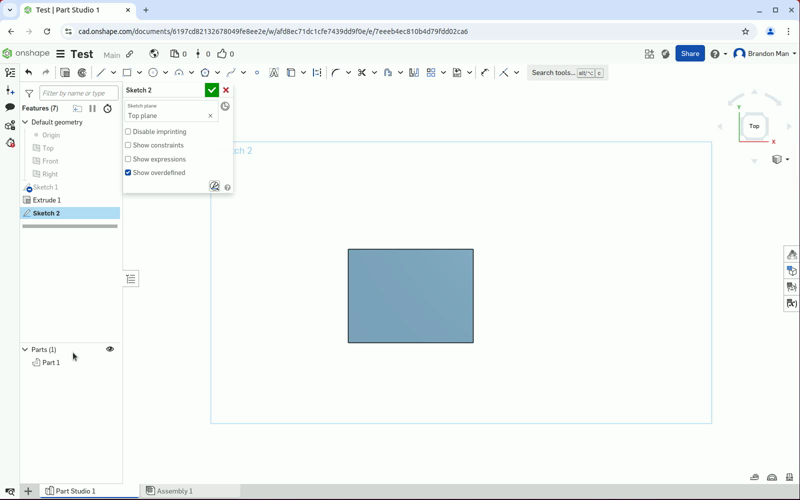
key(y)
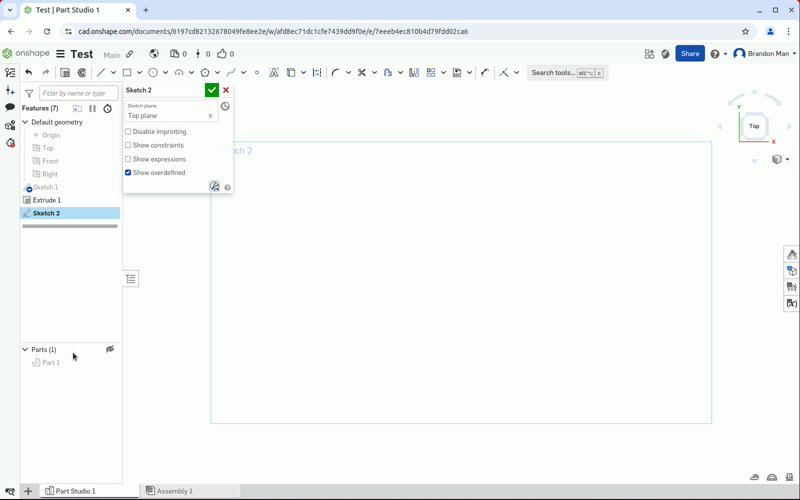
key(l)
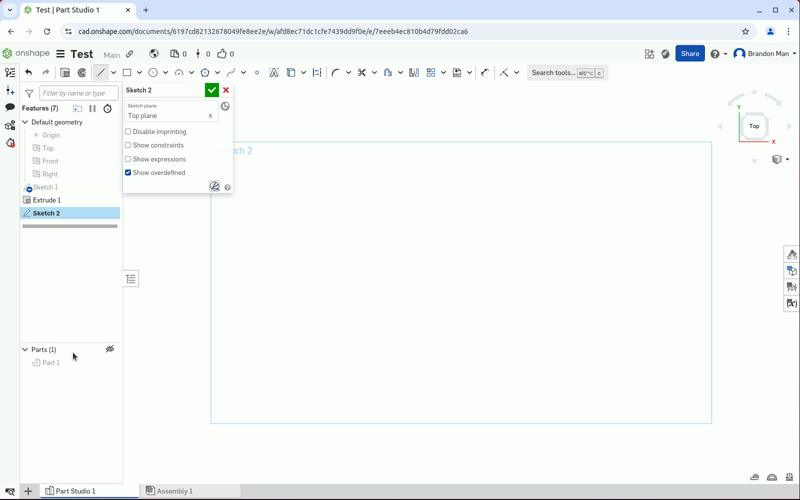
key_down(shift)
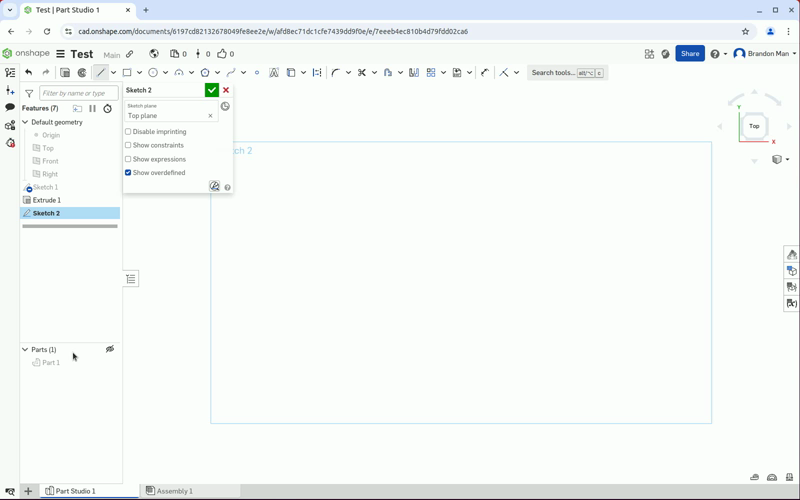
mouse_move(473, 312)
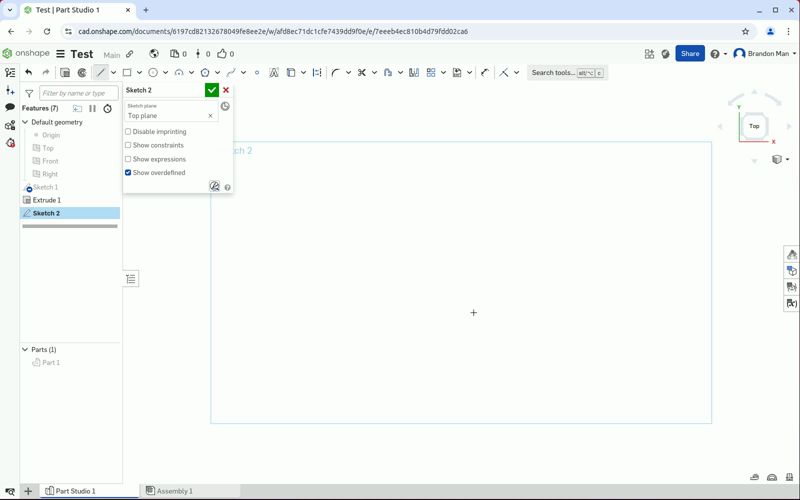
click(473, 312)
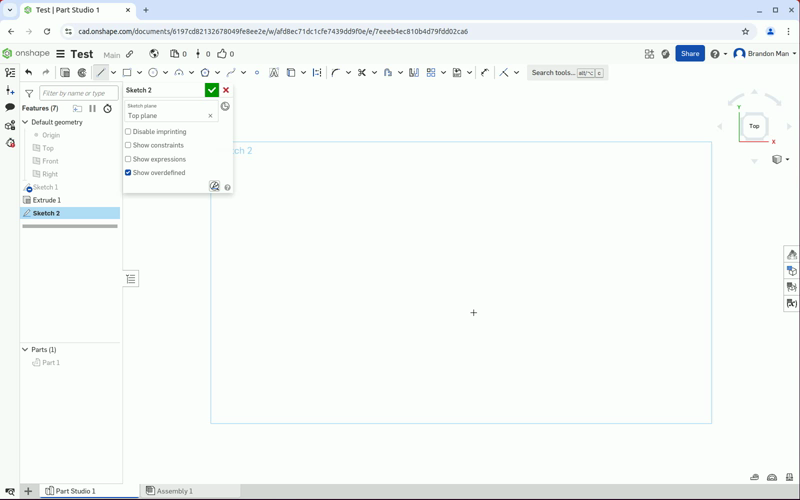
key_up(shift)
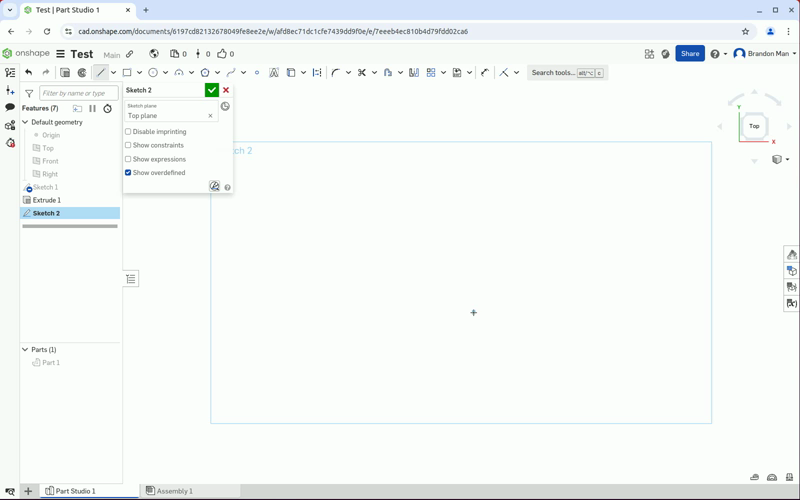
key_down(shift)
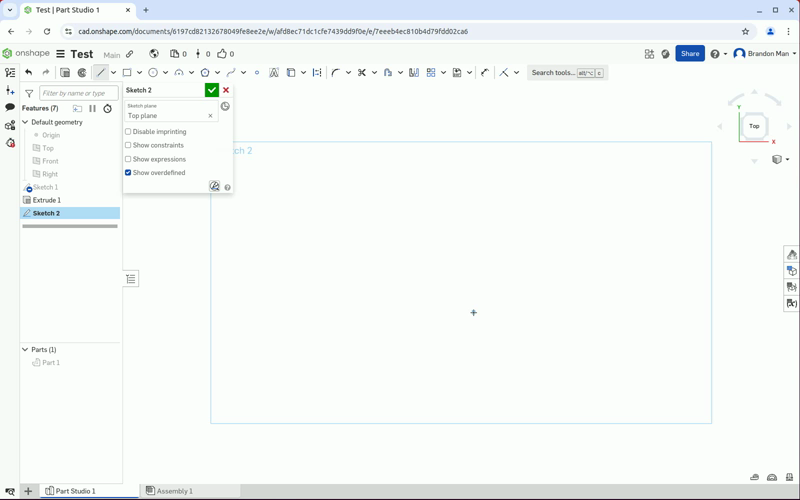
mouse_move(536, 343)
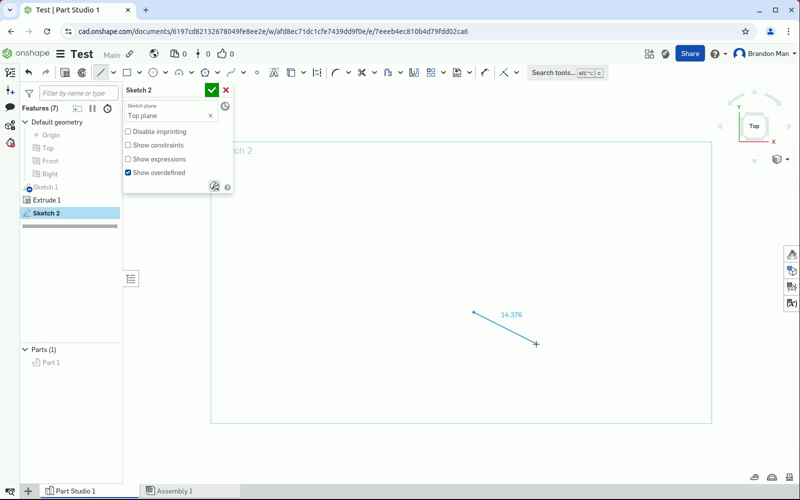
click(536, 343)
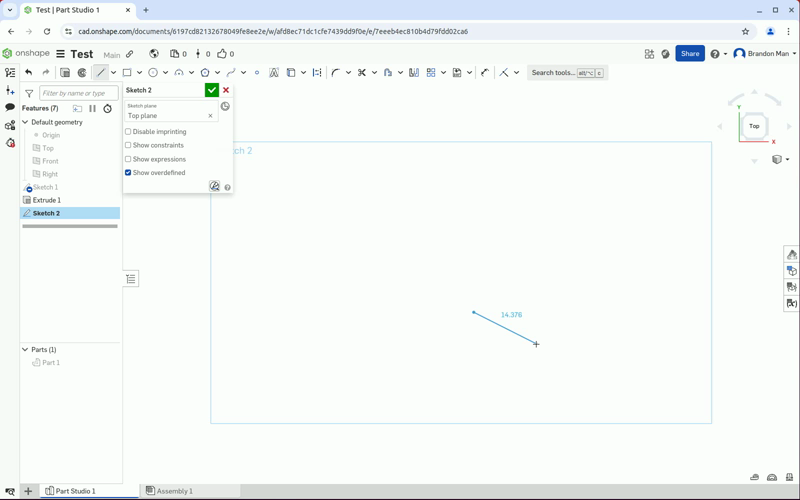
key_up(shift)
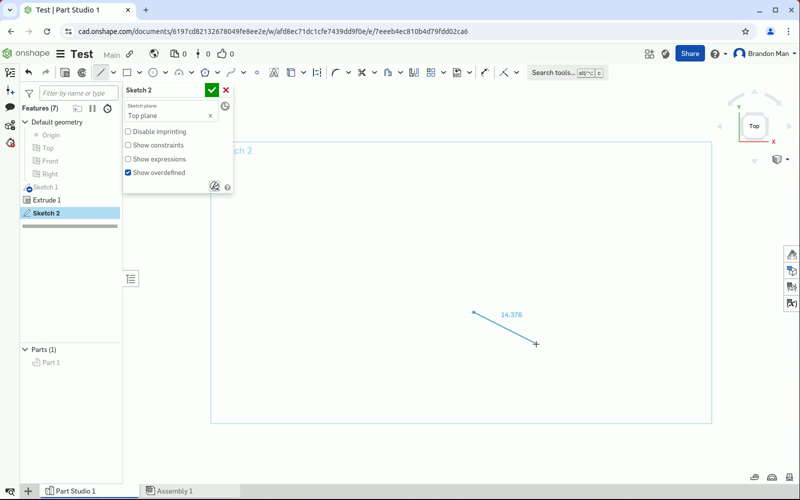
key_down(shift)
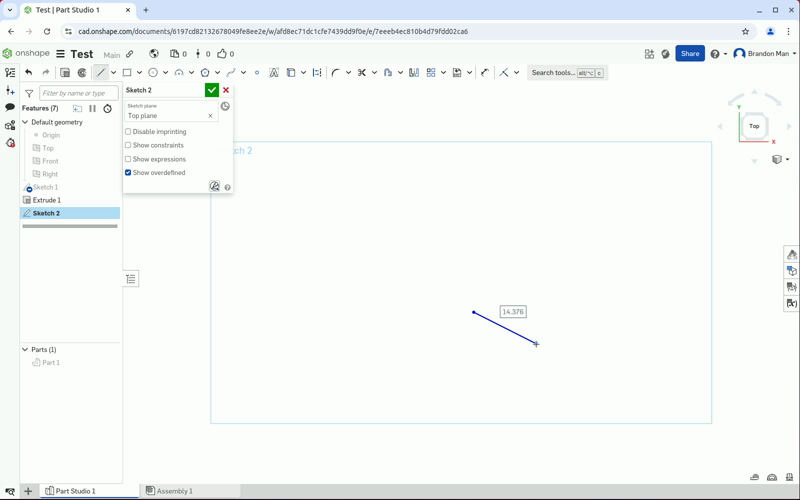
mouse_move(536, 249)
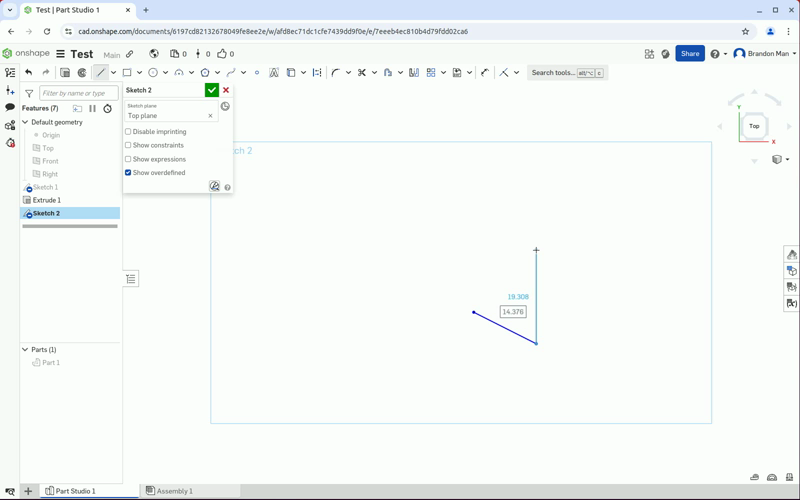
click(536, 249)
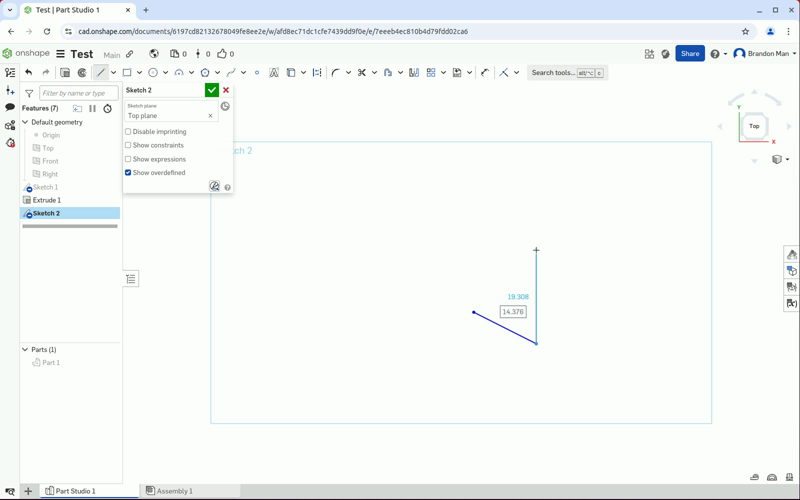
key_up(shift)
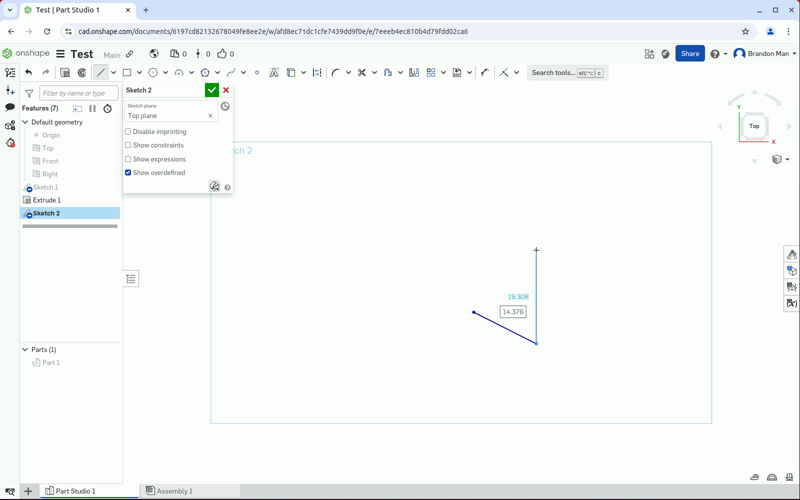
key_down(shift)
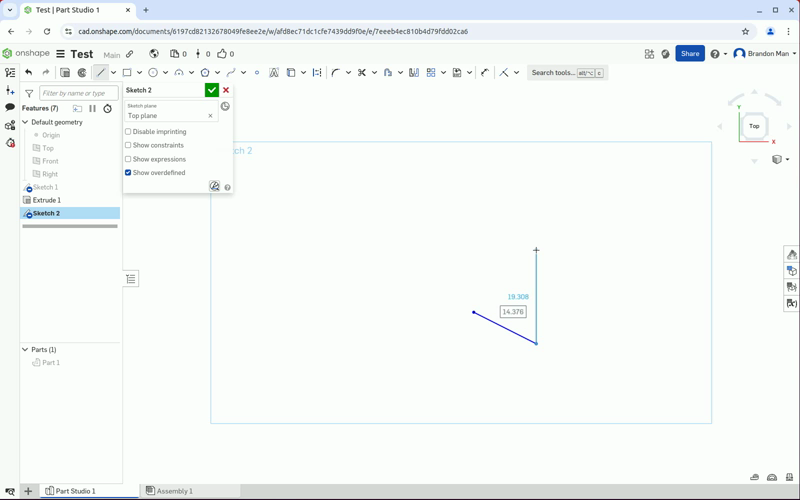
mouse_move(473, 280)
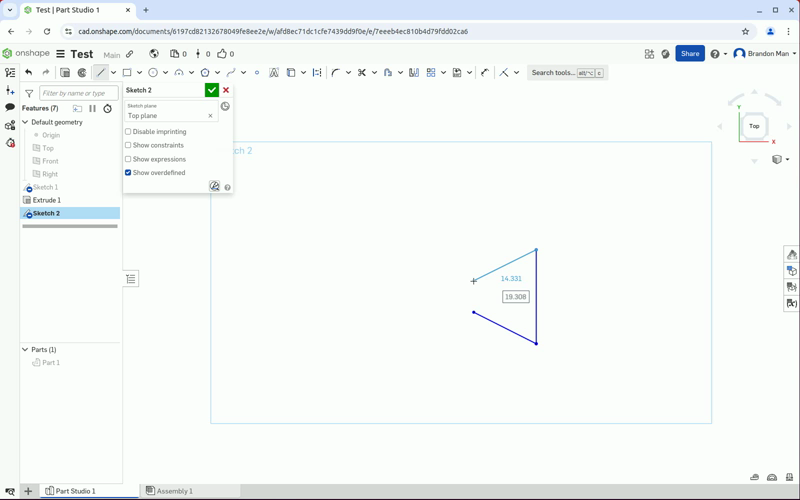
click(473, 280)
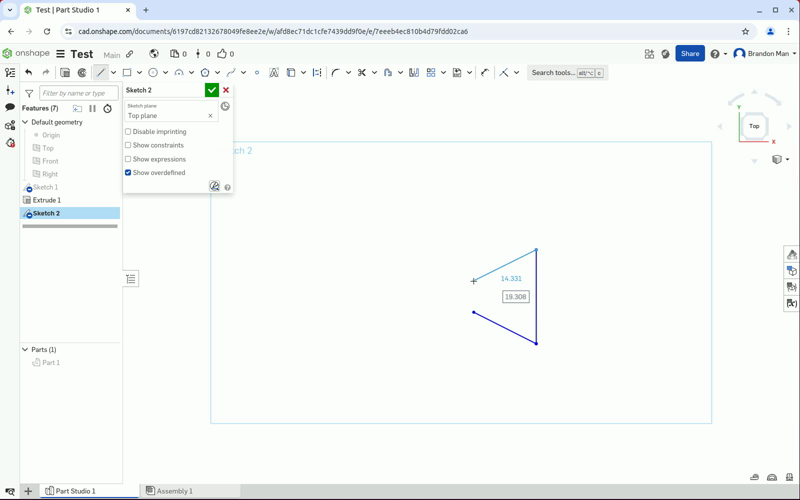
key_up(shift)
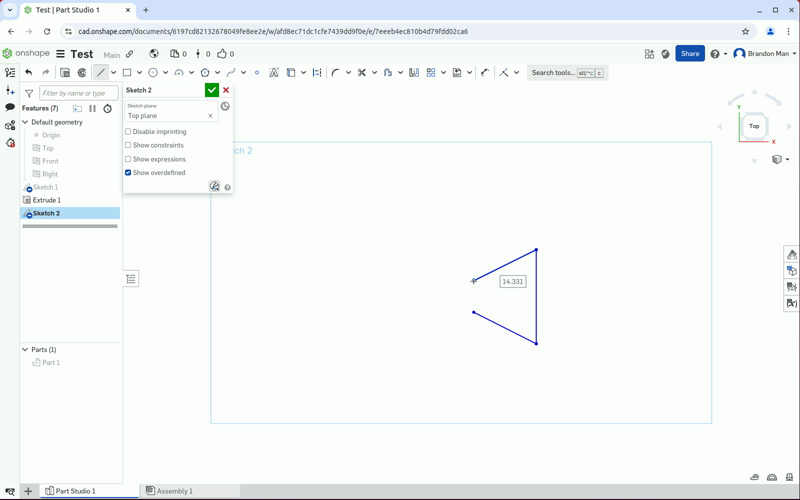
mouse_move(503, 280)
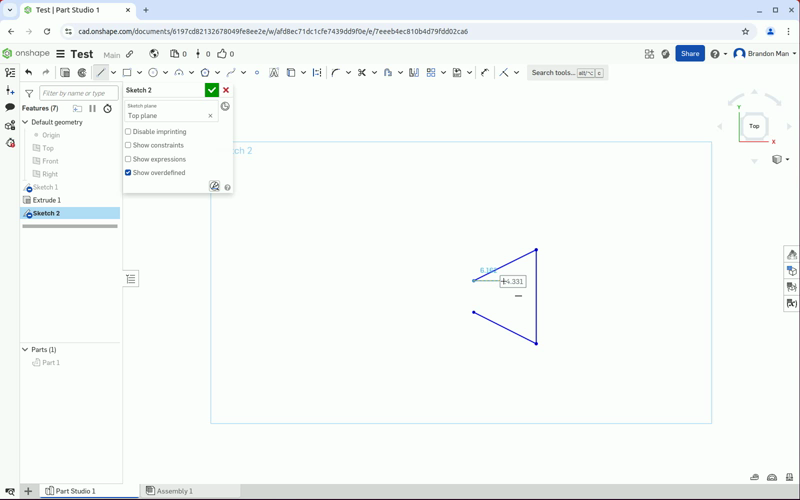
key_down(shift)
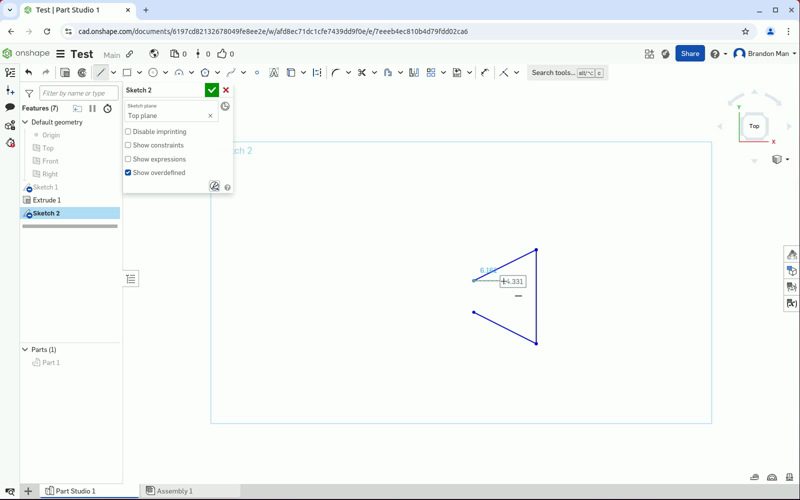
mouse_move(473, 312)
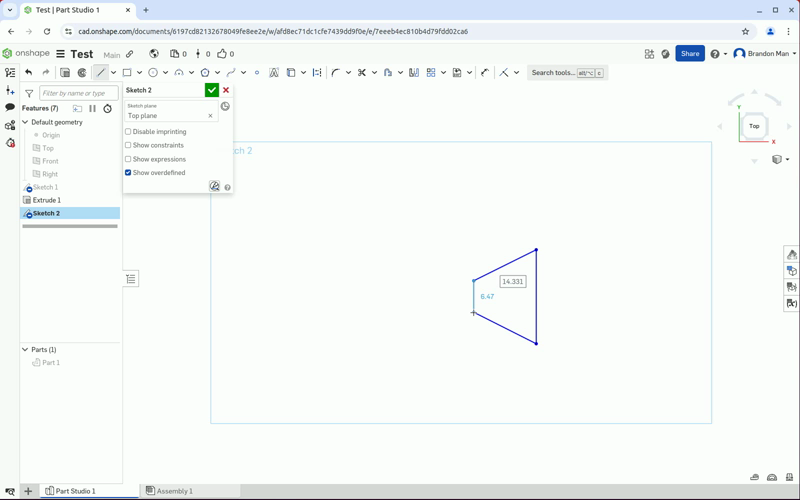
key_up(shift)
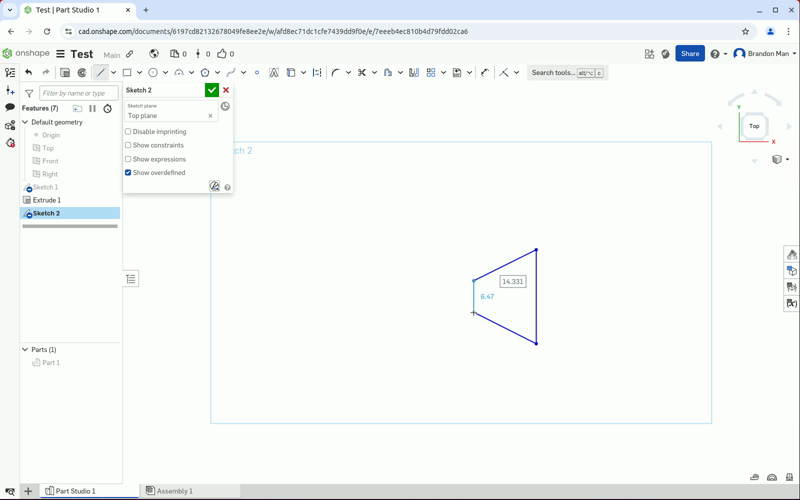
click(473, 312)
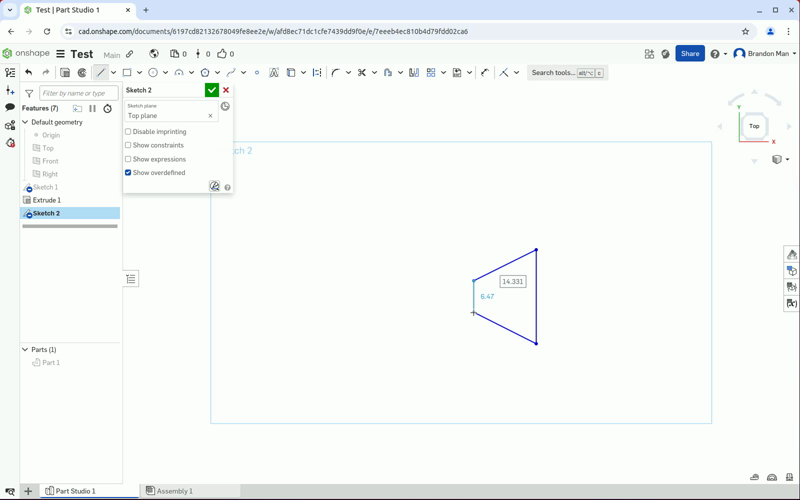
key(esc)
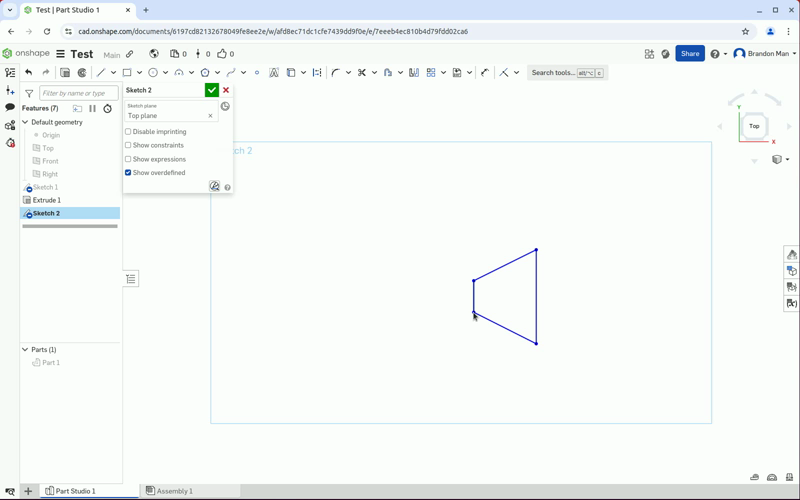
mouse_move(514, 294)
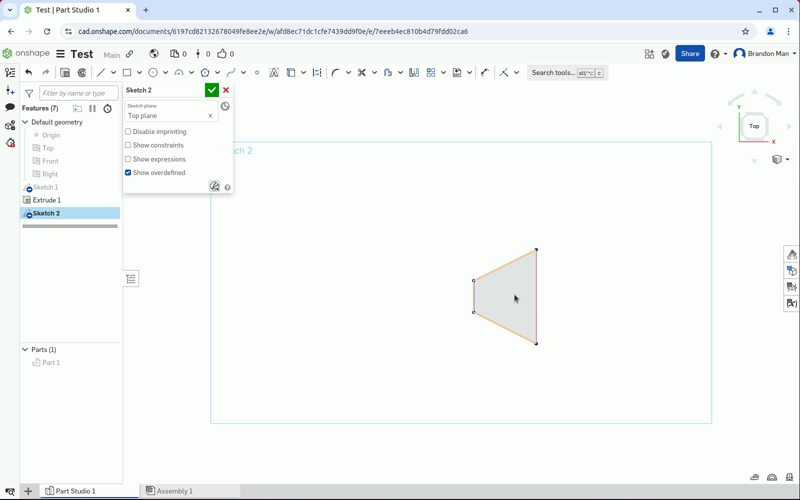
click(514, 294)
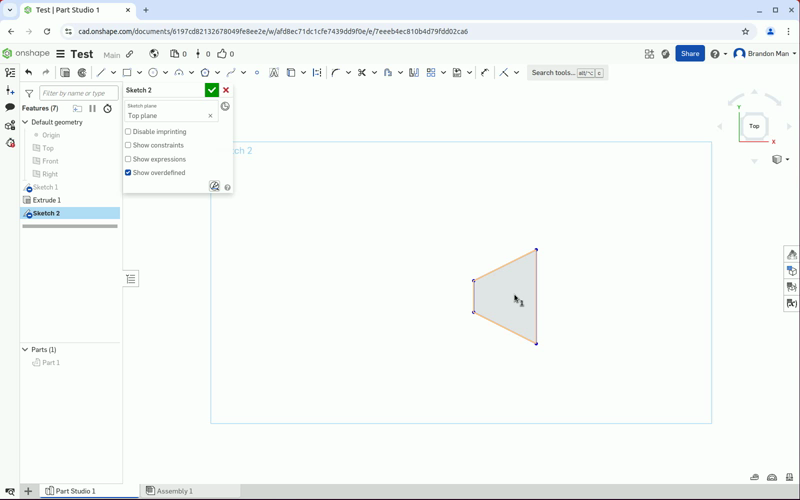
mouse_move(73, 352)
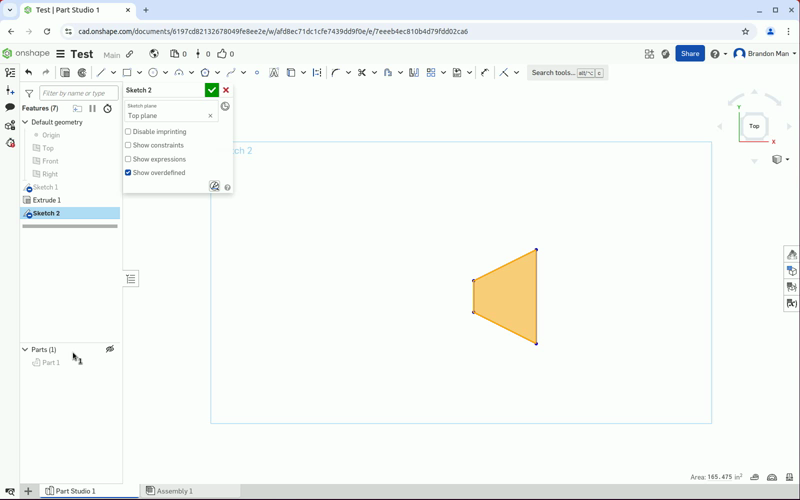
key(shift+y)
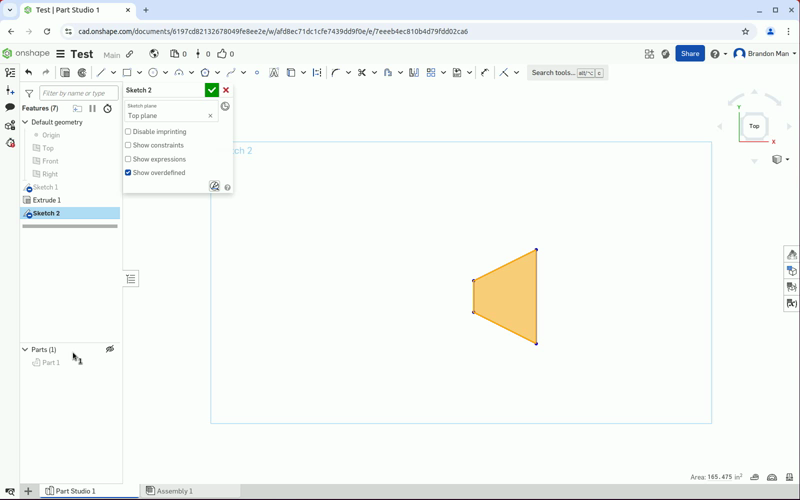
key(shift+e)
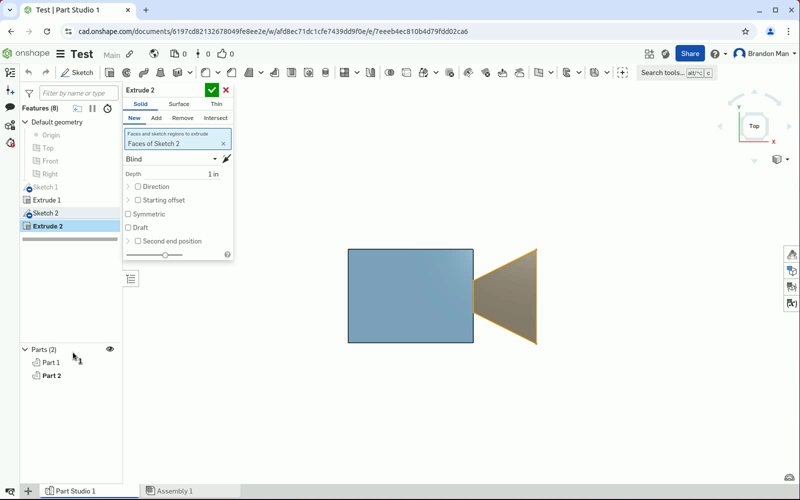
mouse_move(143, 106)
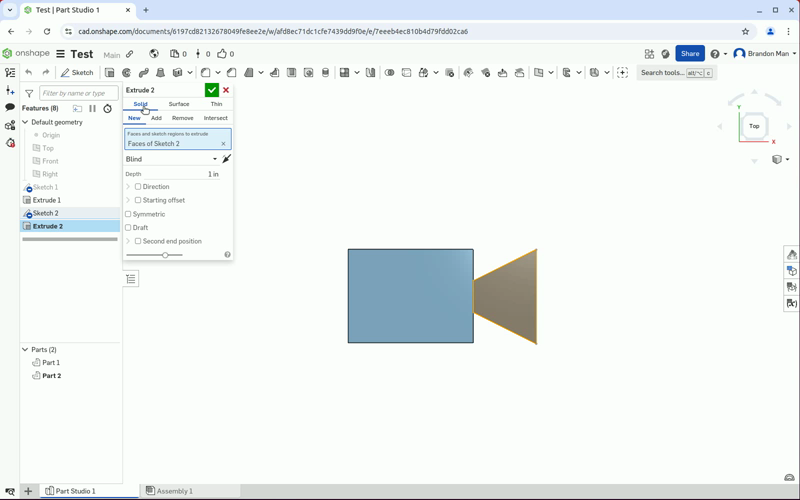
click(143, 106)
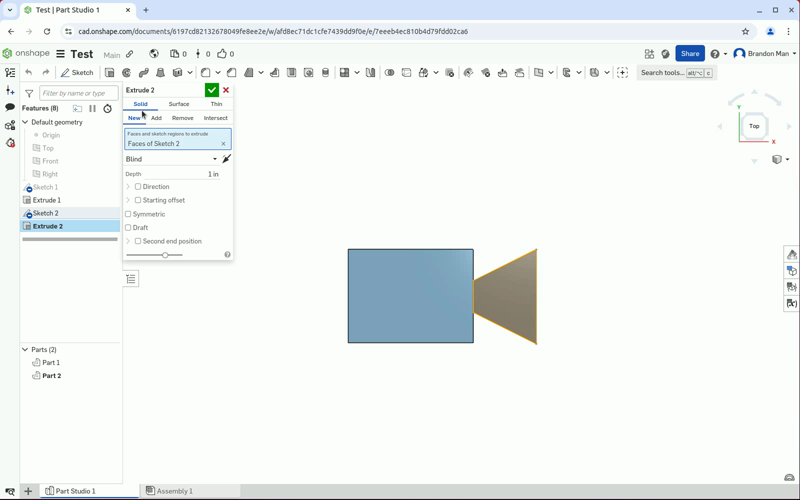
mouse_move(137, 120)
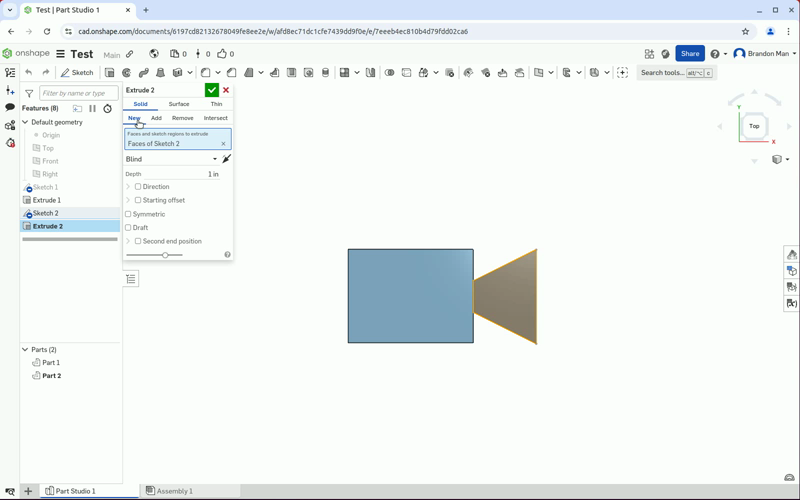
click(137, 120)
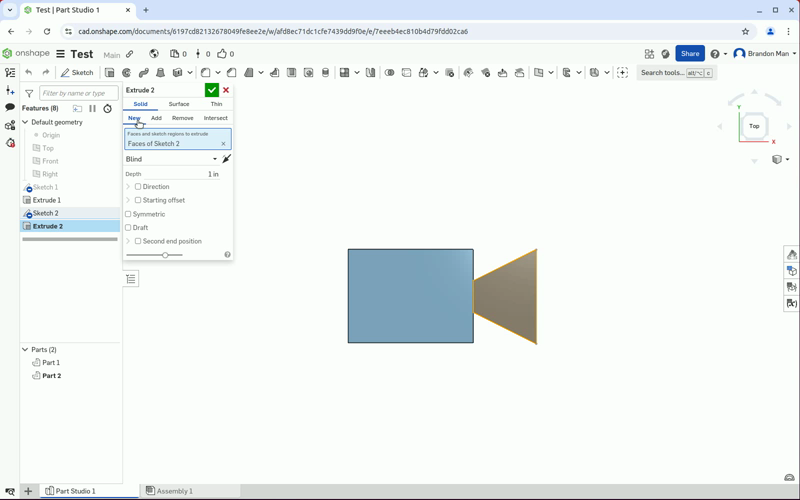
key(tab, 4)
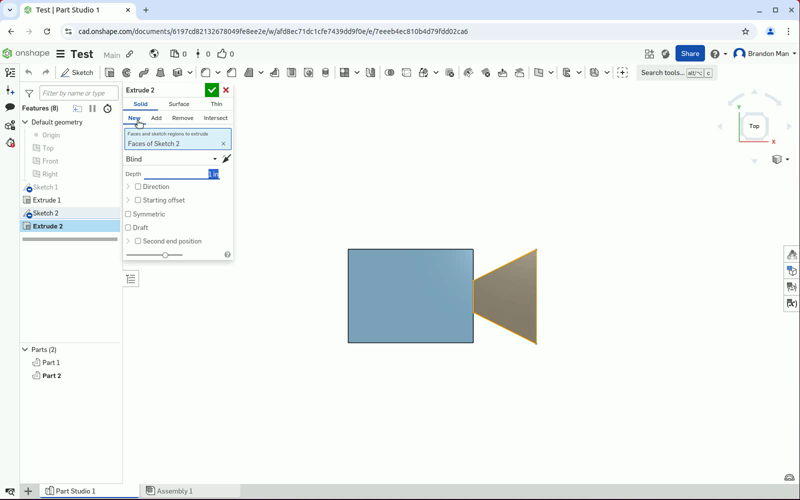
text(6.499)
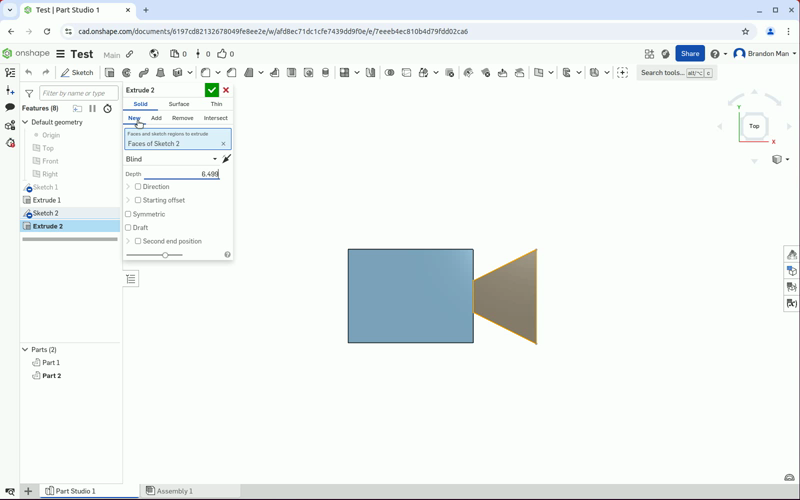
key(enter)
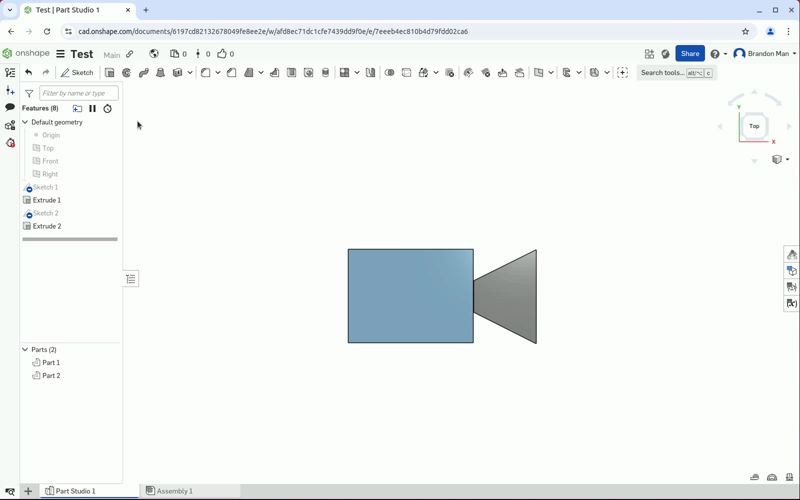
key(shift+h)
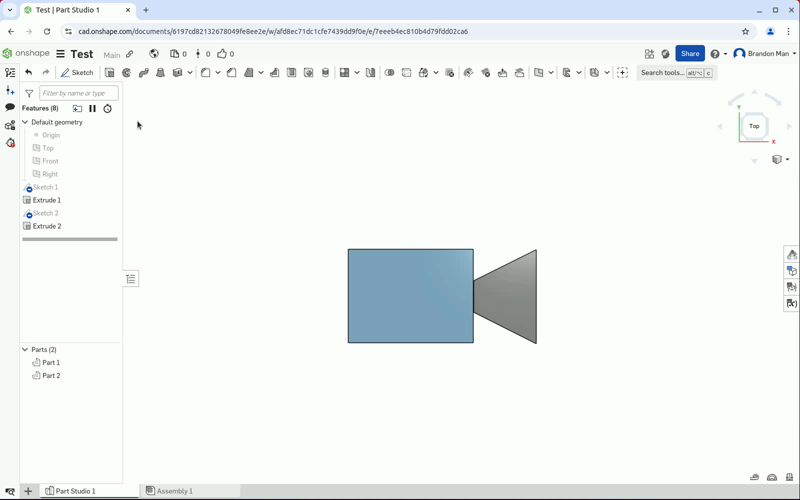
key(shift+h)
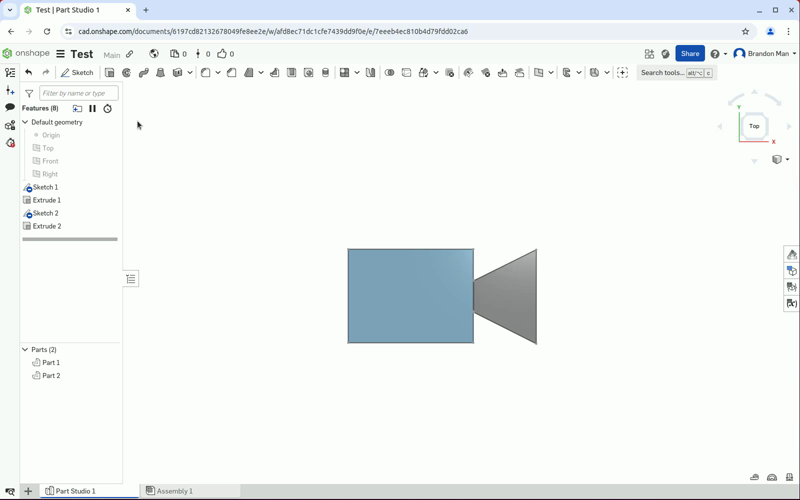
key(shift+7)
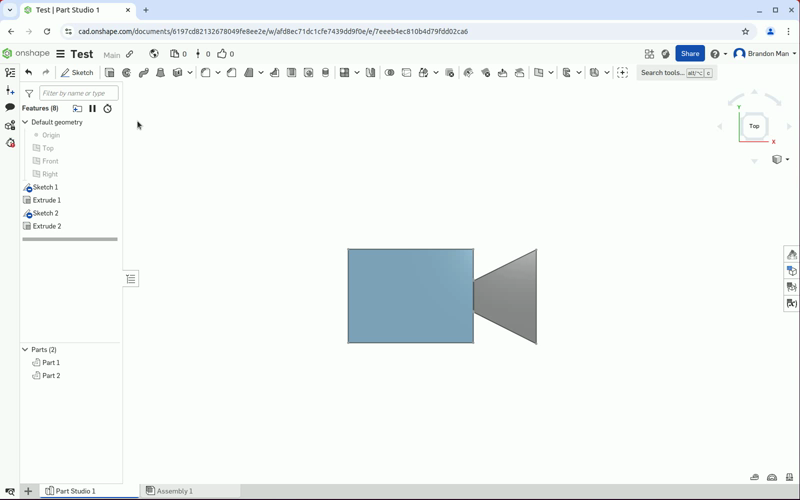
key(up, 3)
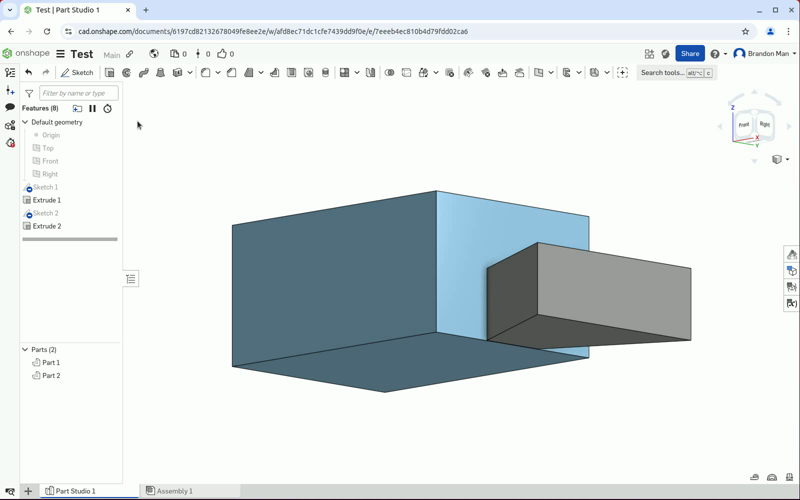
key(left, 3)
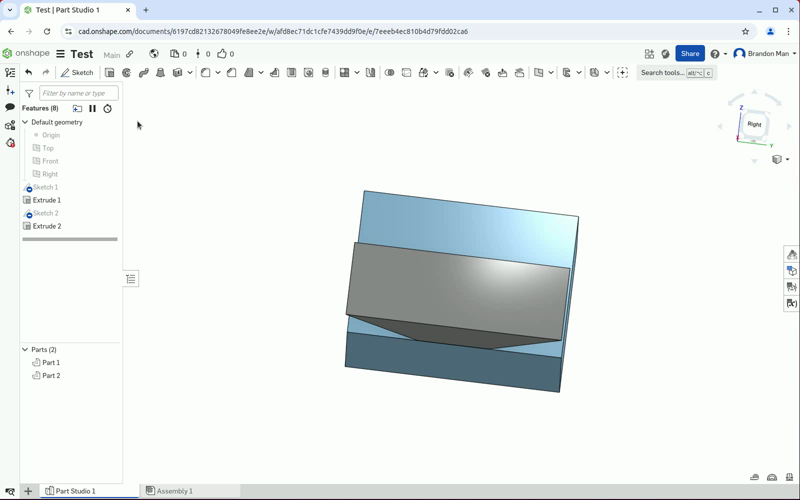
key(right, 3)
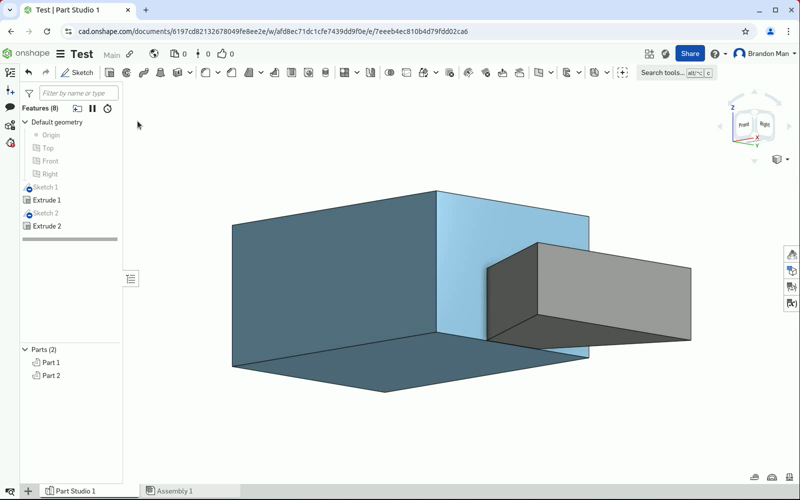
key(down, 3)
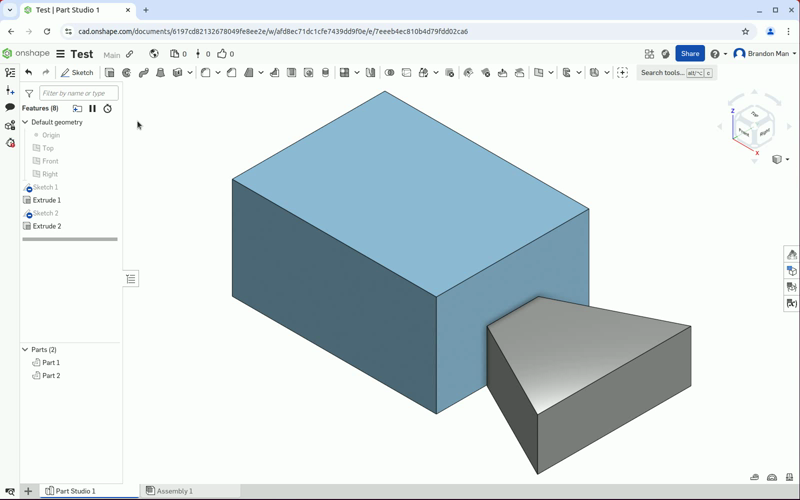
mouse_move(73, 189)
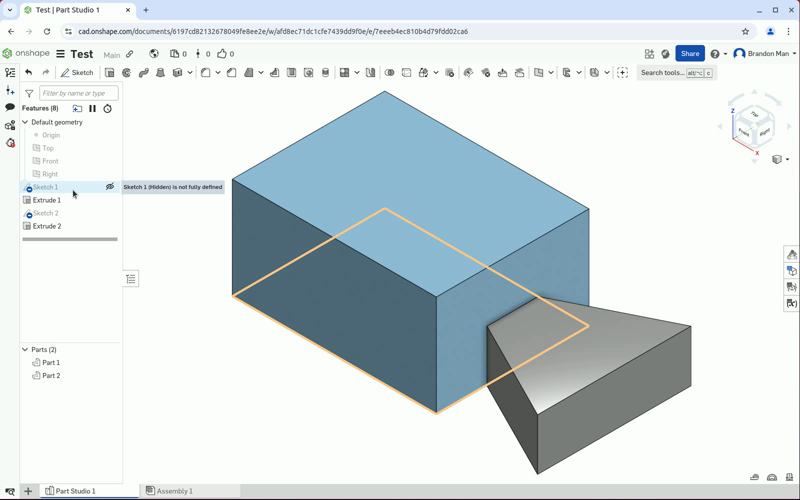
click(73, 189)